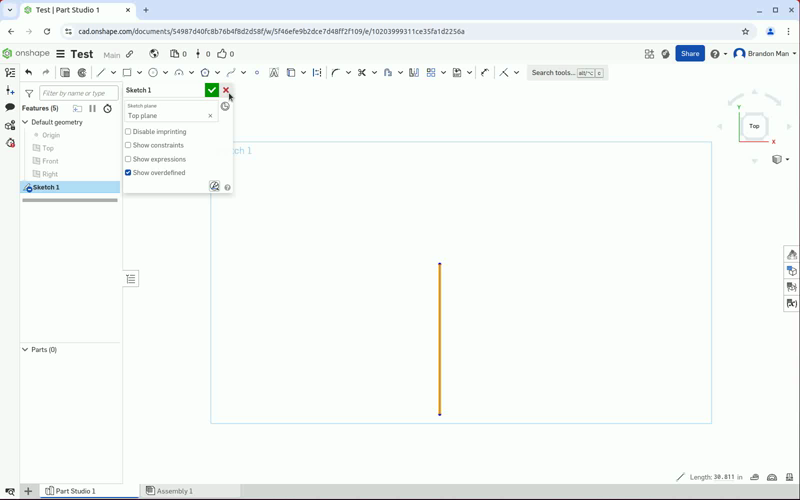
key(shift+h)
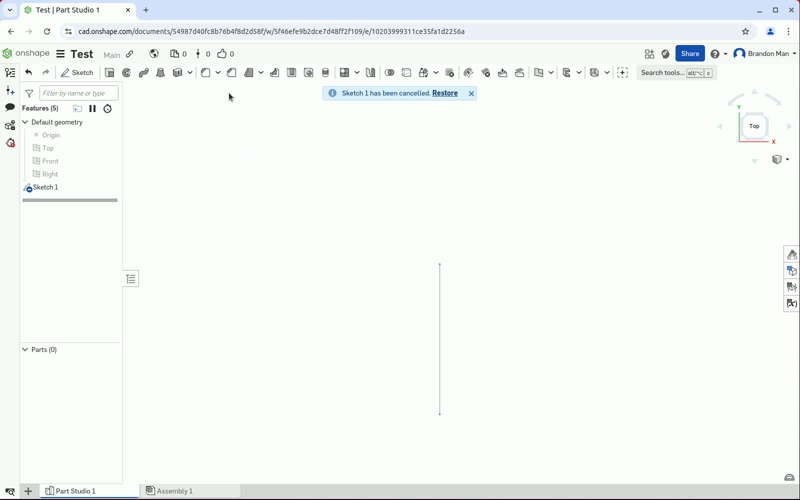
key(shift+s)
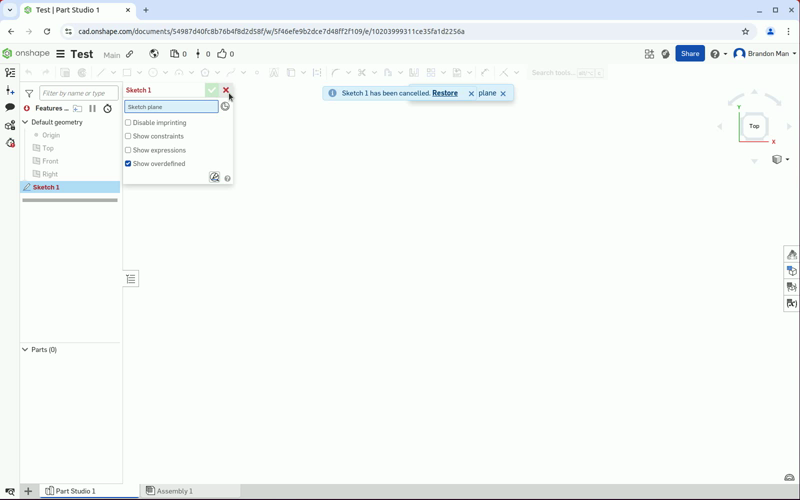
mouse_move(73, 150)
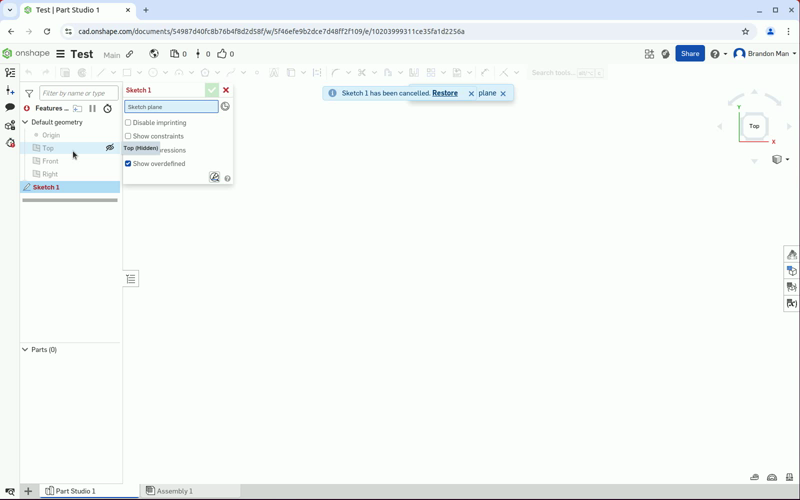
click(73, 150)
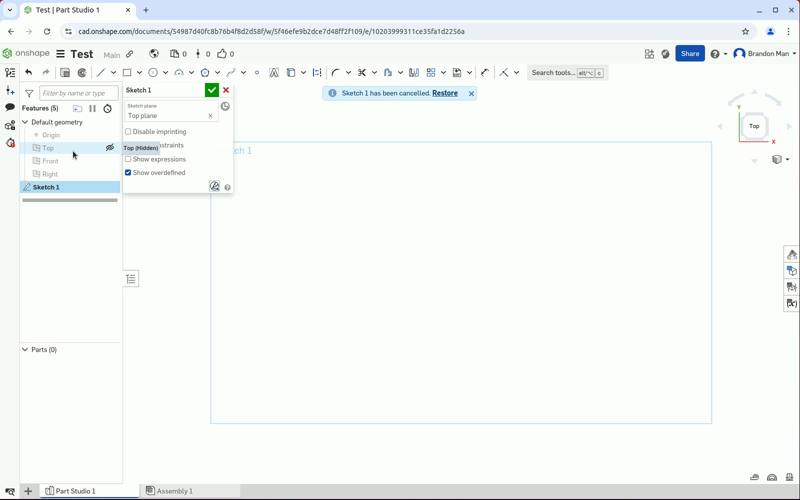
mouse_move(73, 352)
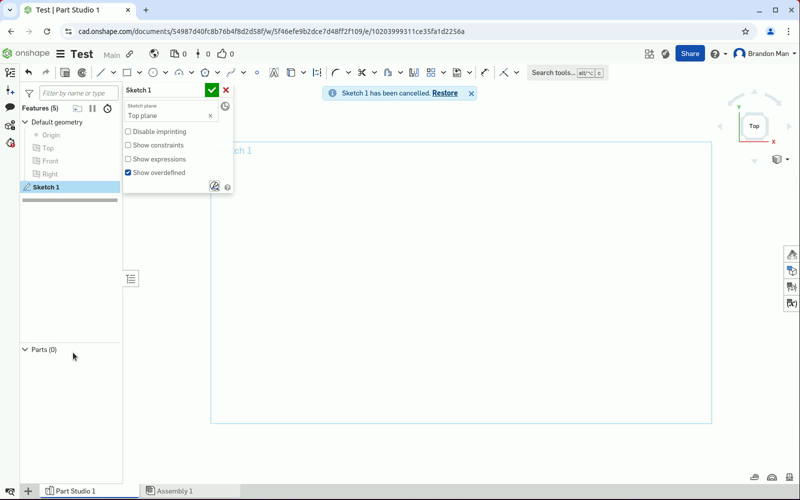
key(y)
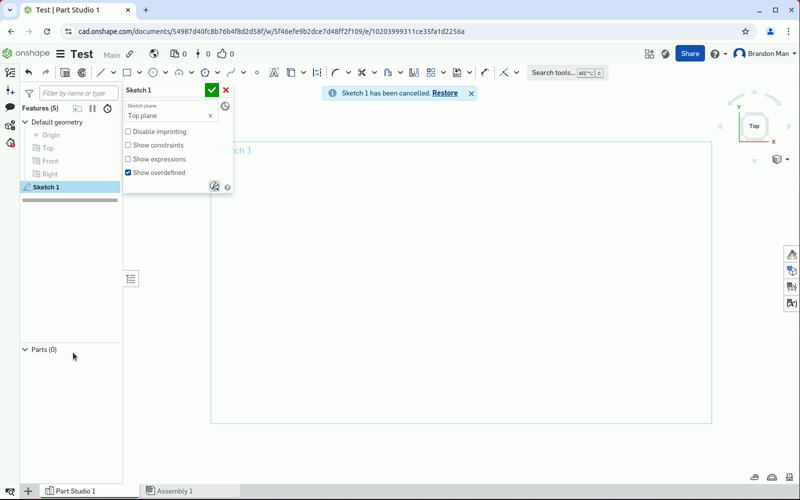
key(l)
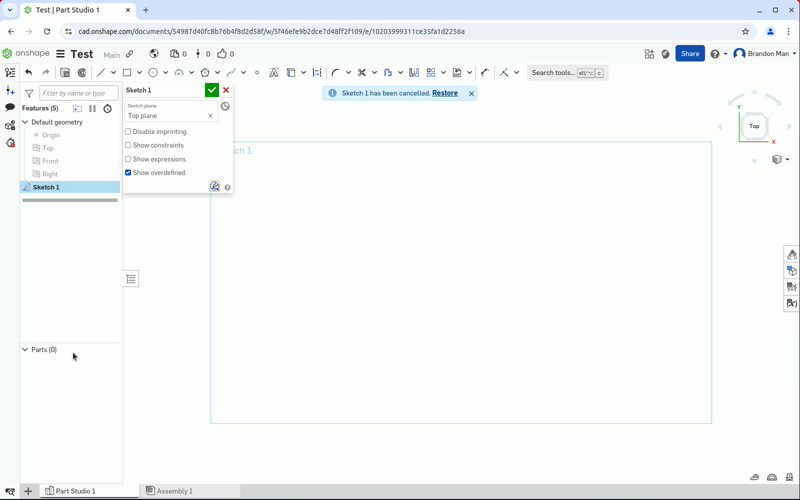
key_down(shift)
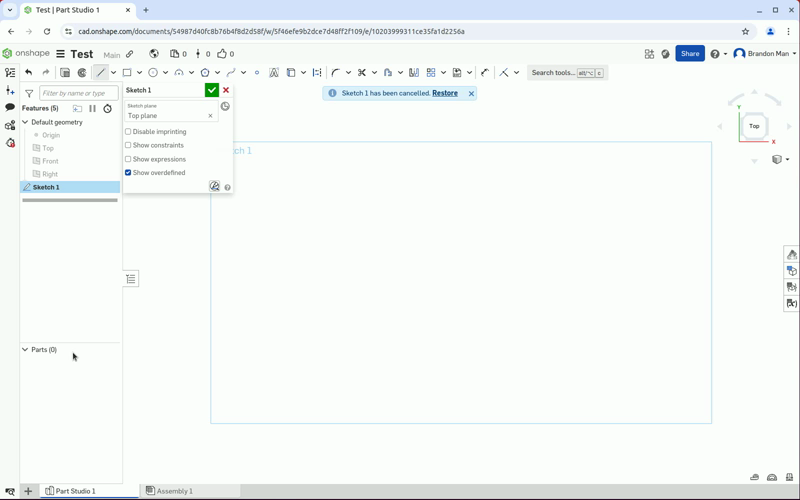
mouse_move(420, 348)
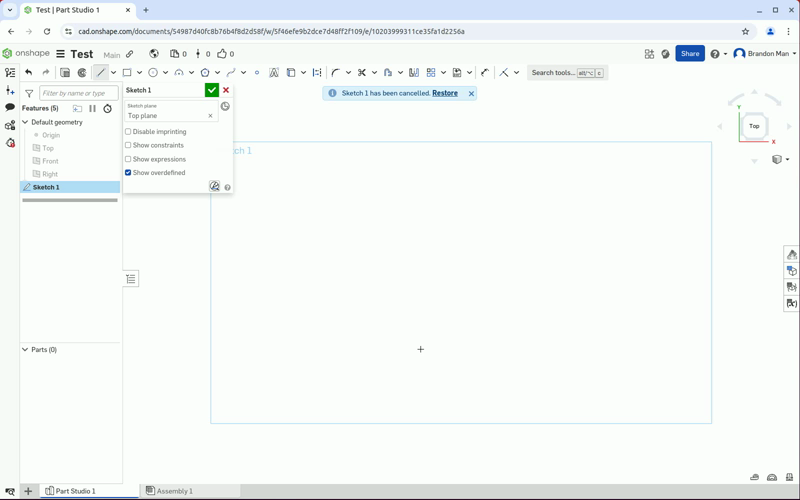
click(420, 348)
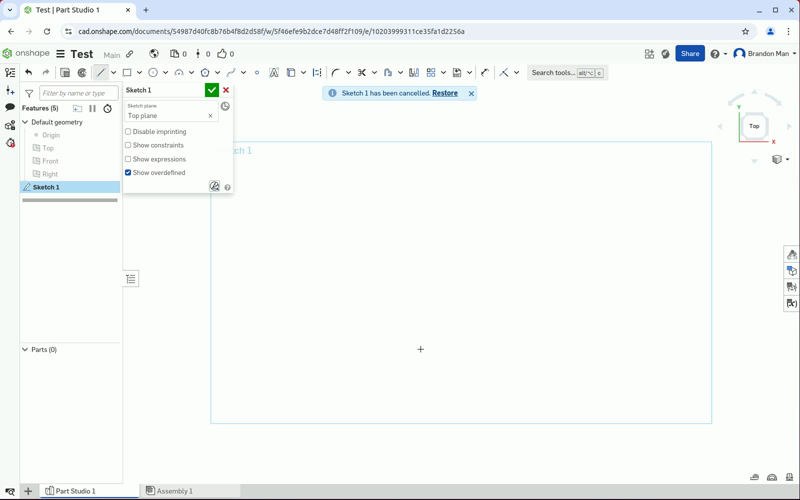
key_up(shift)
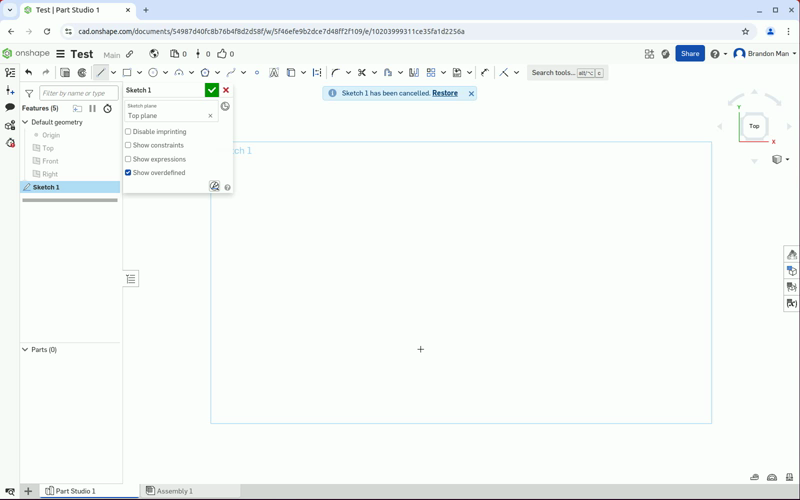
key_down(shift)
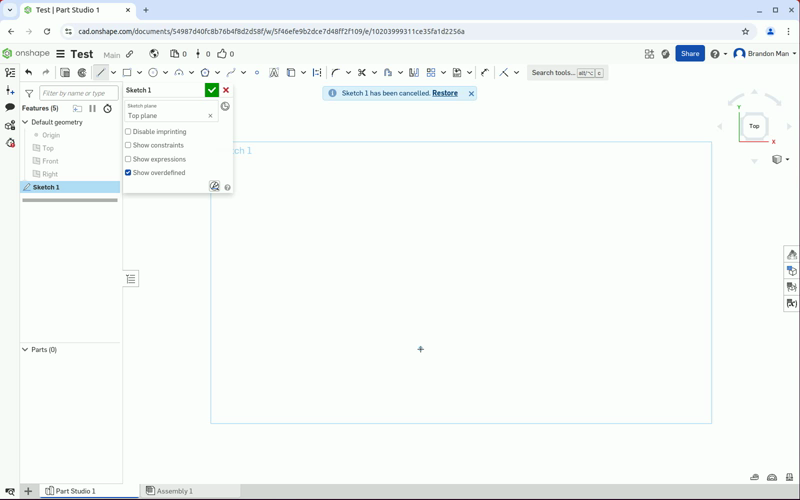
mouse_move(500, 348)
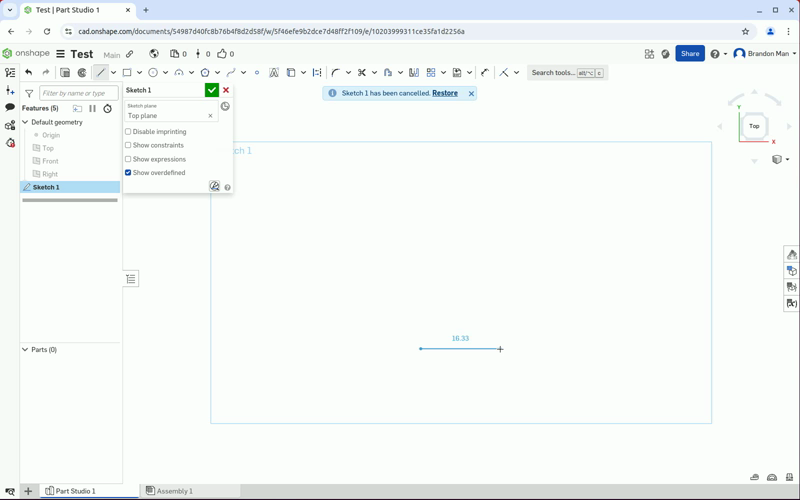
click(500, 348)
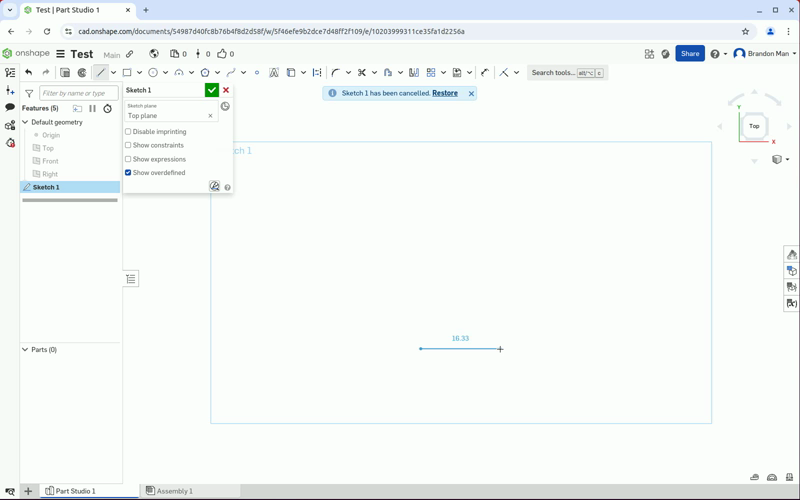
key_up(shift)
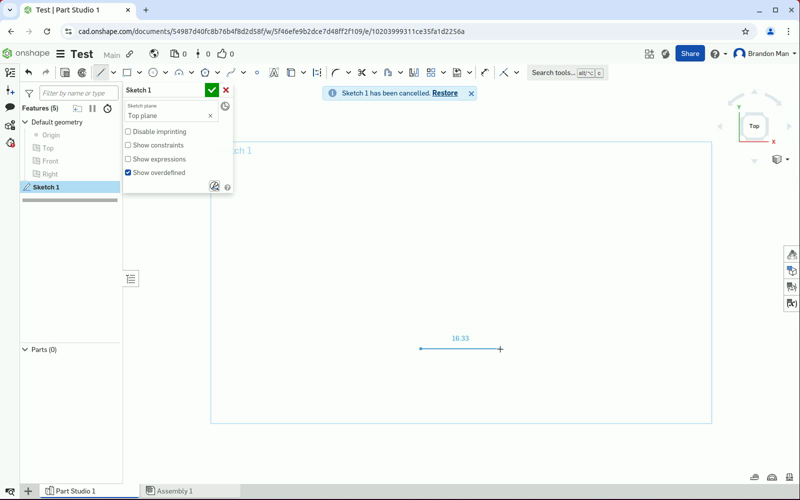
key_down(shift)
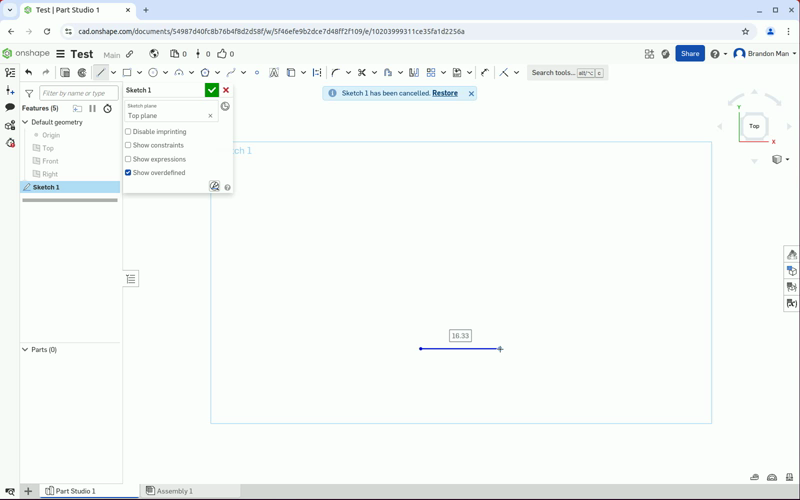
mouse_move(500, 216)
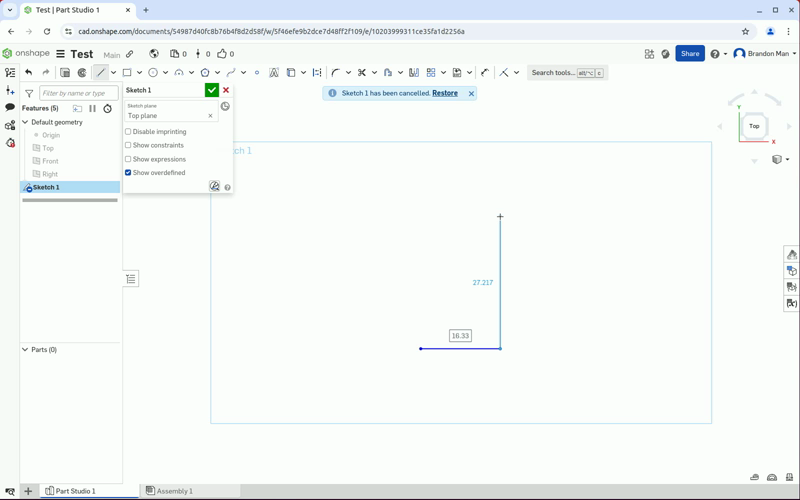
click(500, 216)
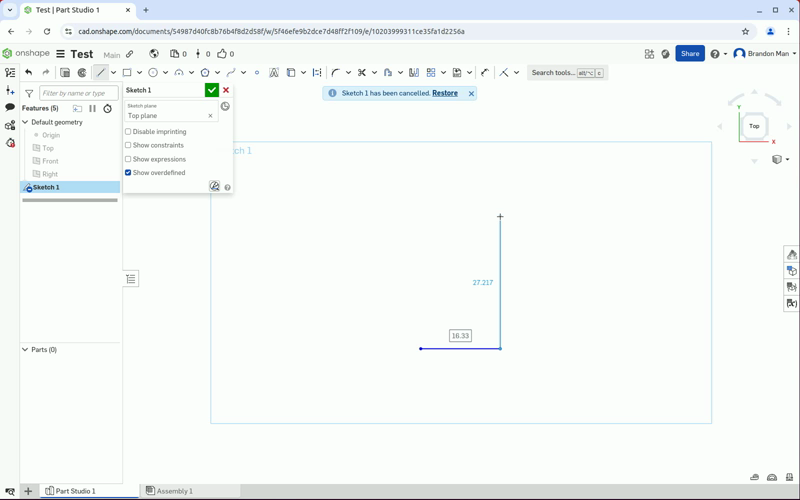
key_up(shift)
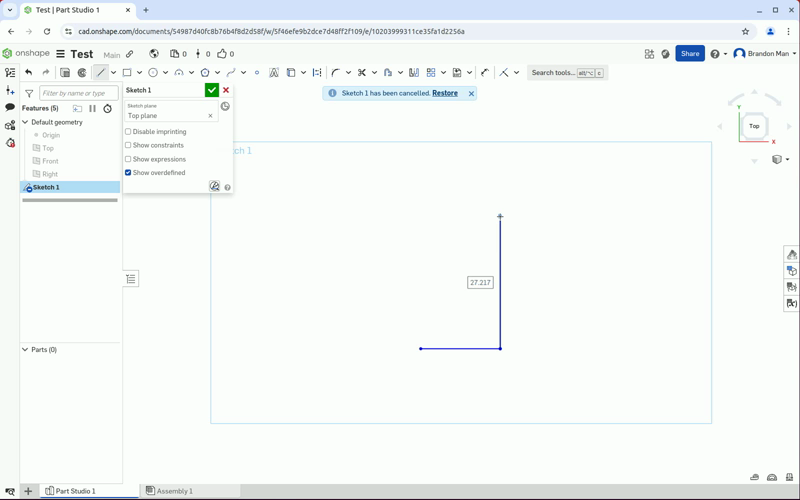
key_down(shift)
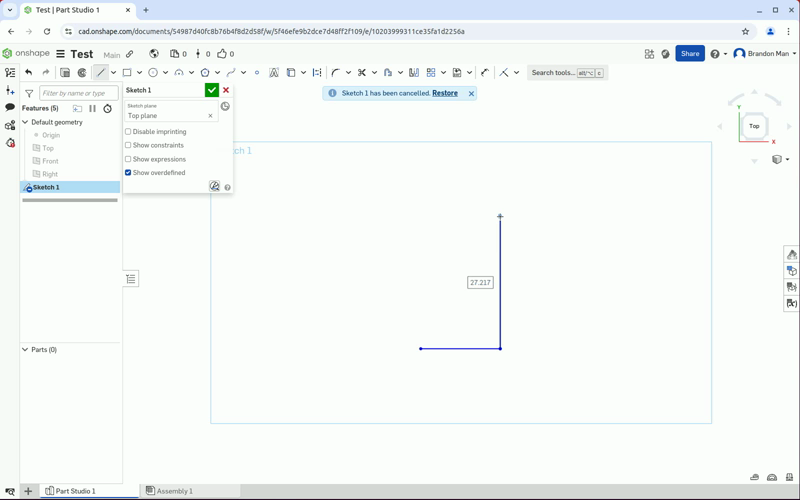
mouse_move(420, 216)
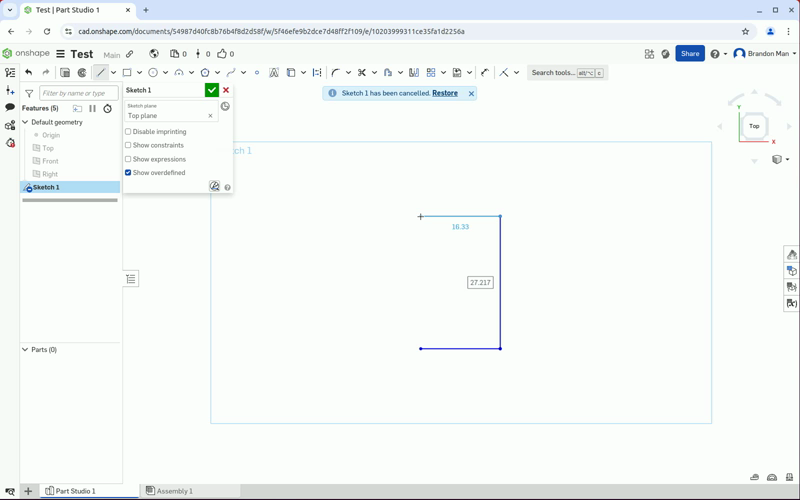
click(420, 216)
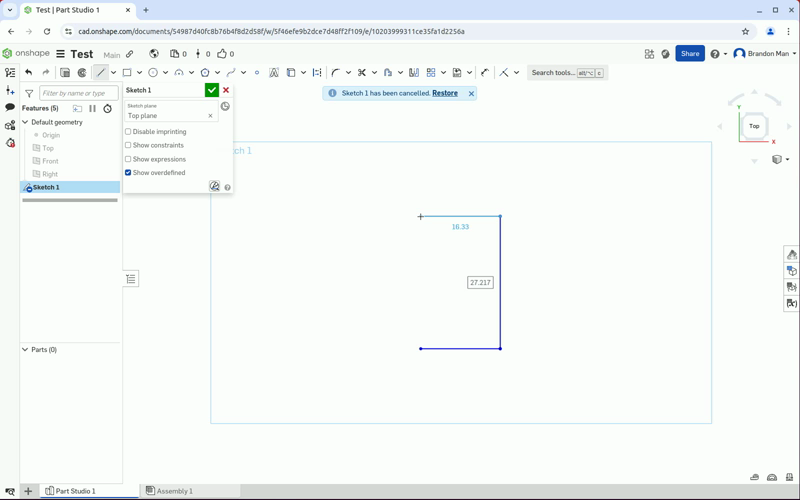
key_up(shift)
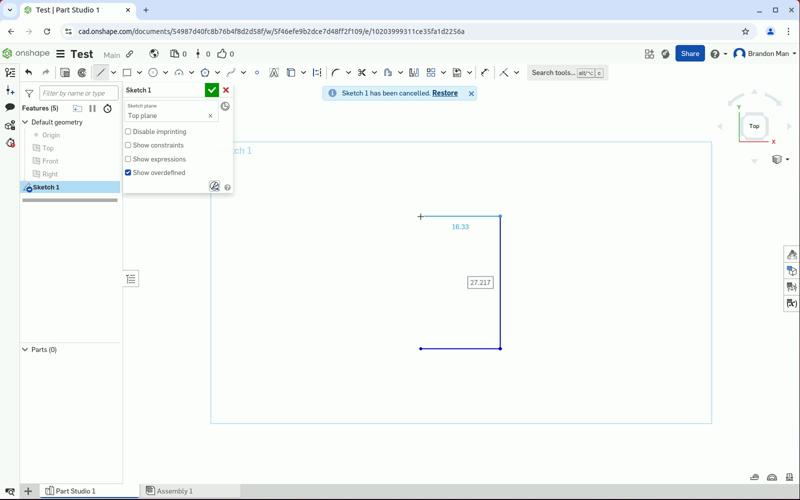
key_down(shift)
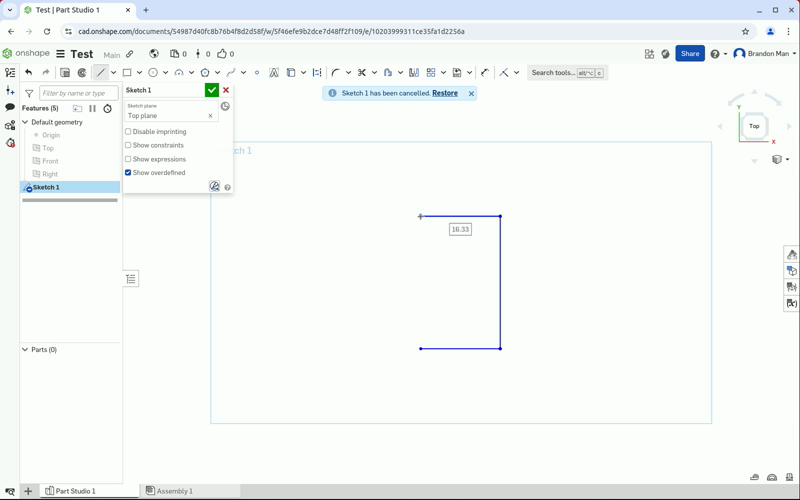
mouse_move(420, 348)
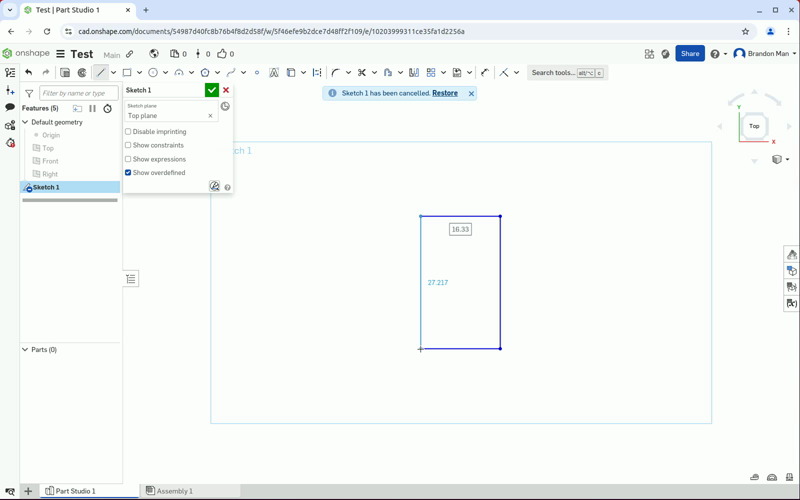
key_up(shift)
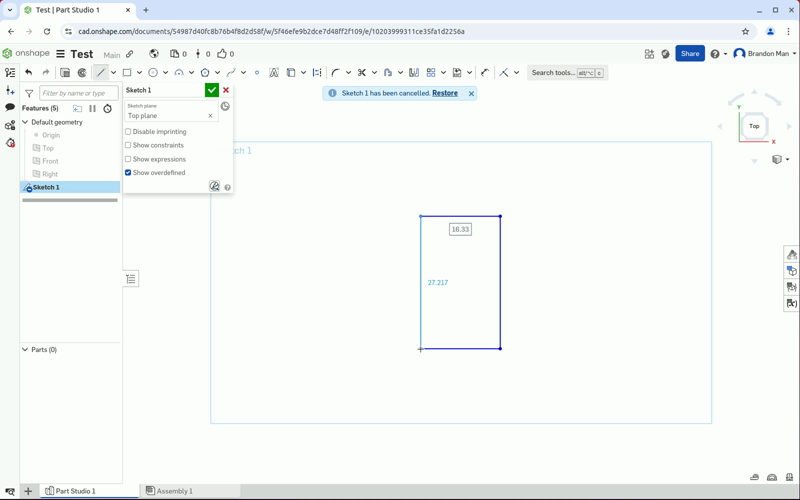
click(420, 348)
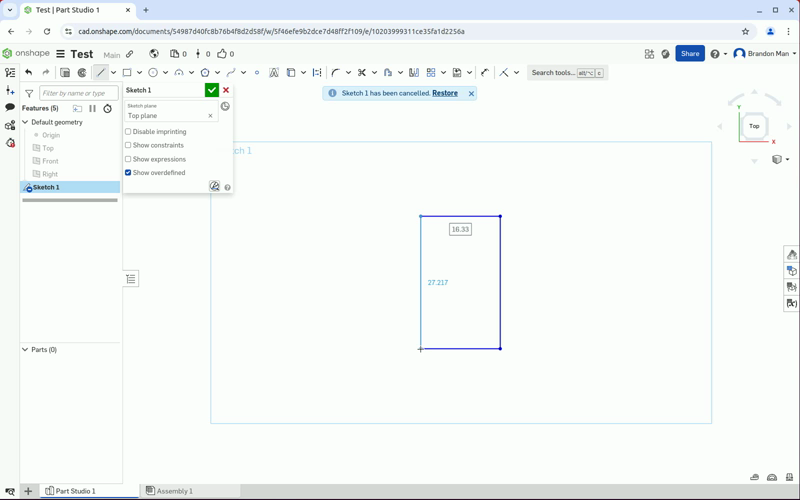
key(esc)
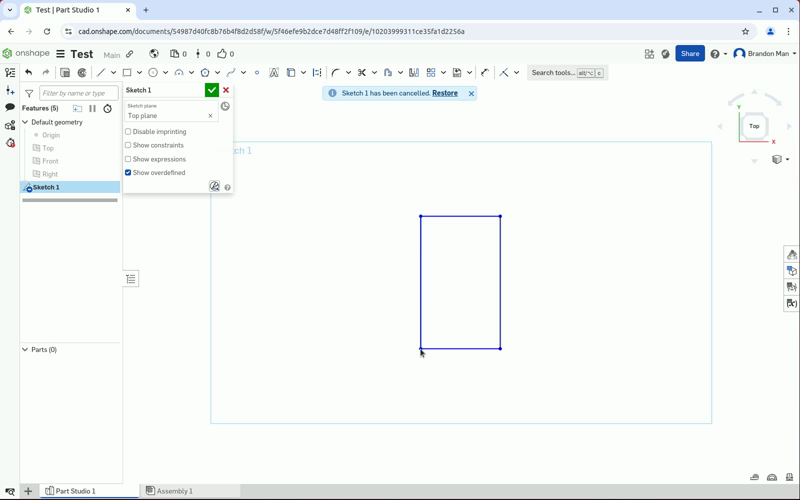
mouse_move(485, 241)
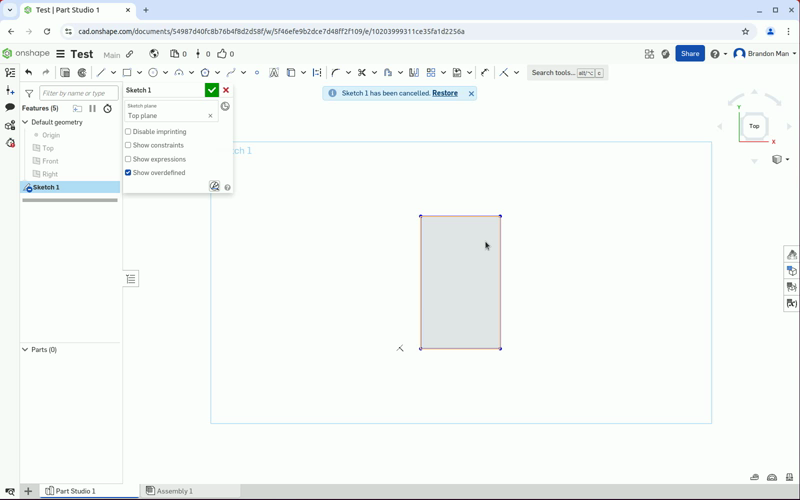
click(485, 241)
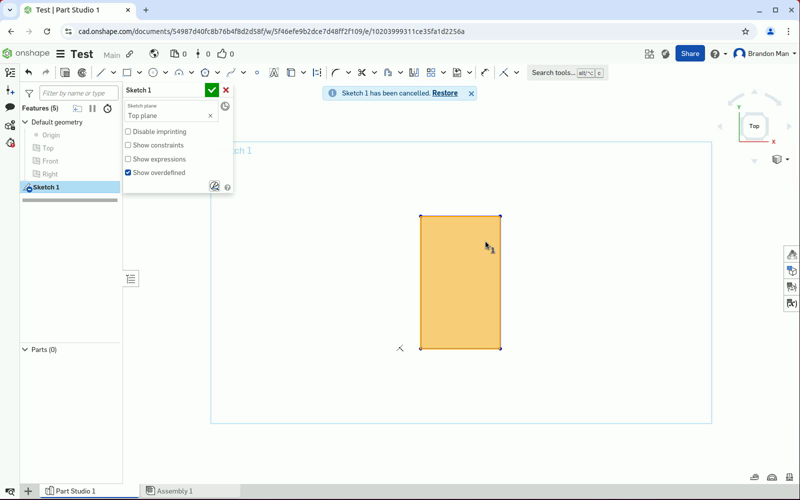
mouse_move(73, 352)
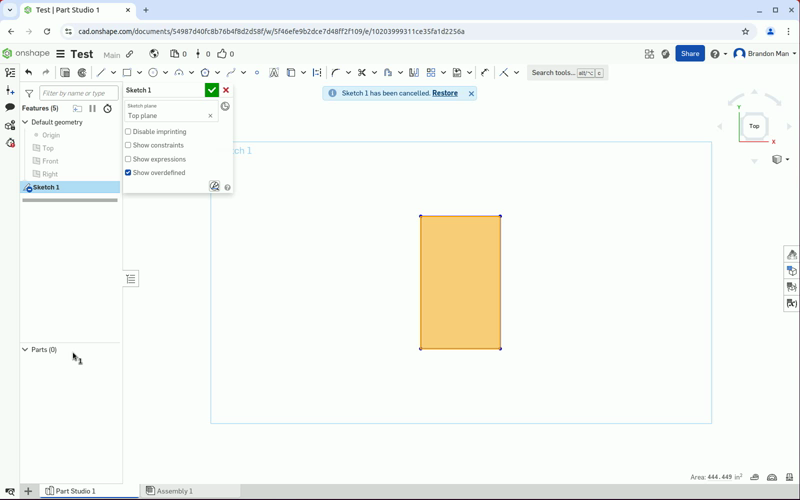
key(shift+y)
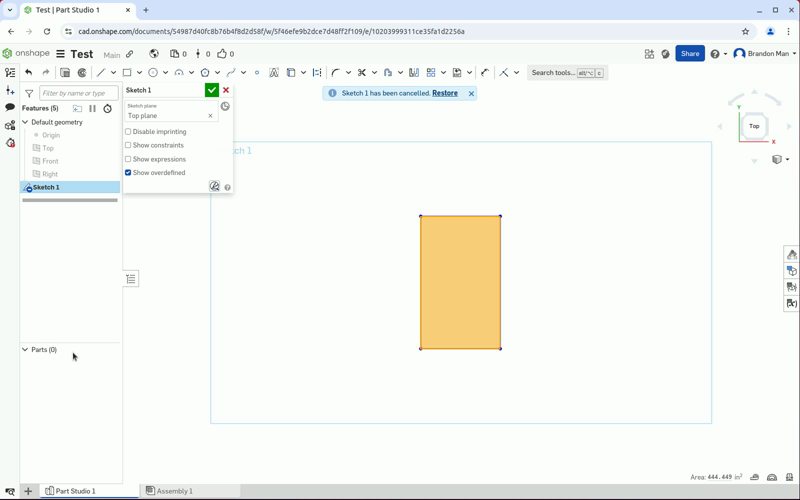
key(shift+e)
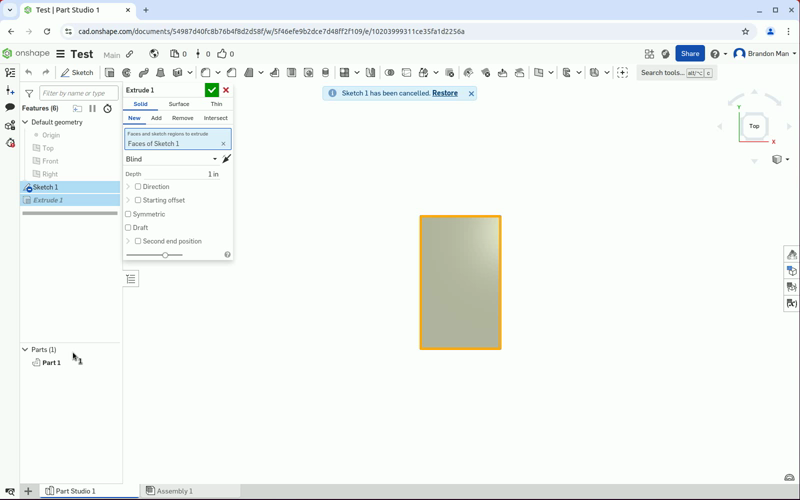
mouse_move(143, 106)
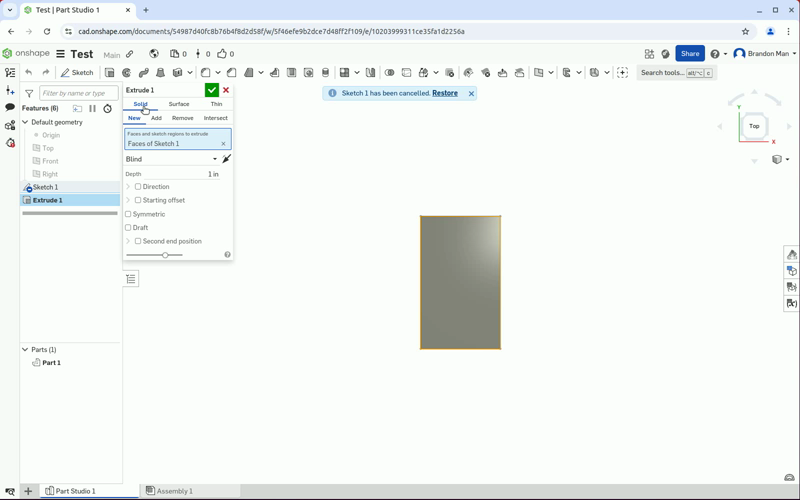
click(143, 106)
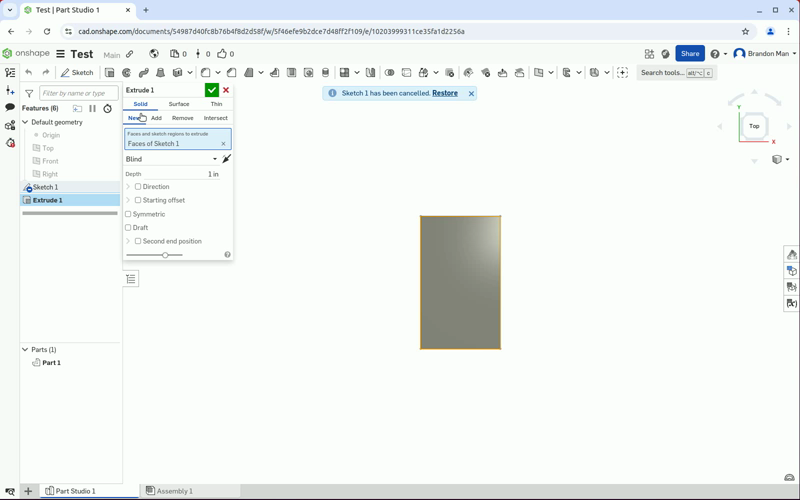
mouse_move(137, 120)
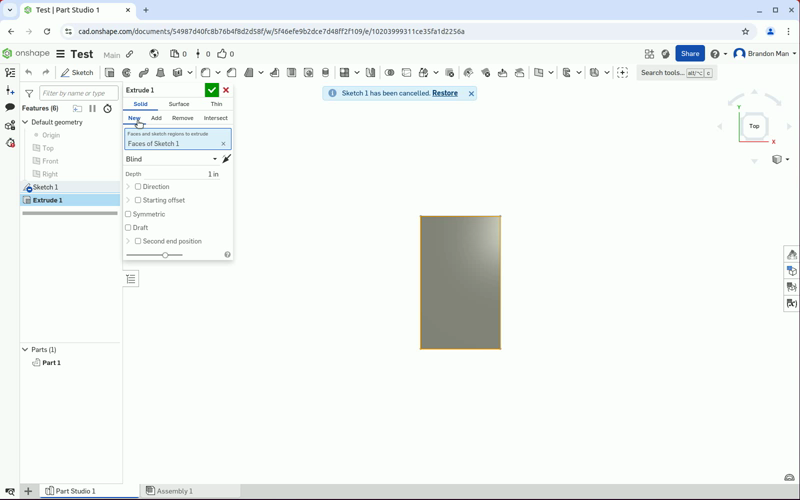
click(137, 120)
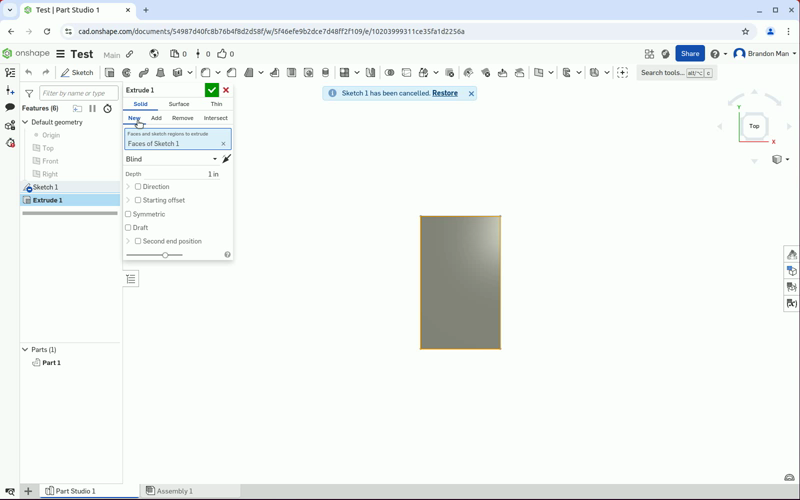
key(tab, 4)
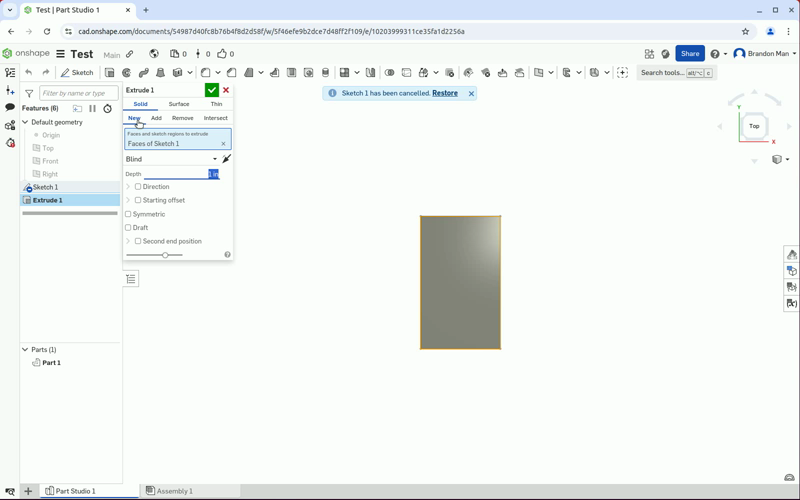
text(21.664)
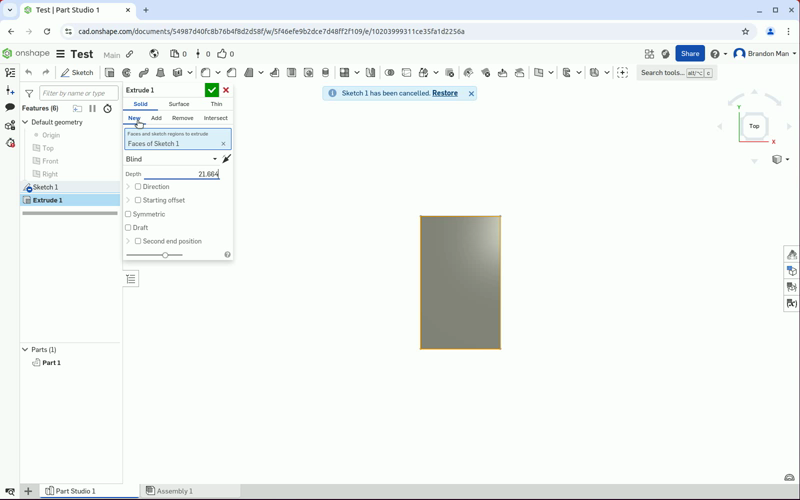
key(enter)
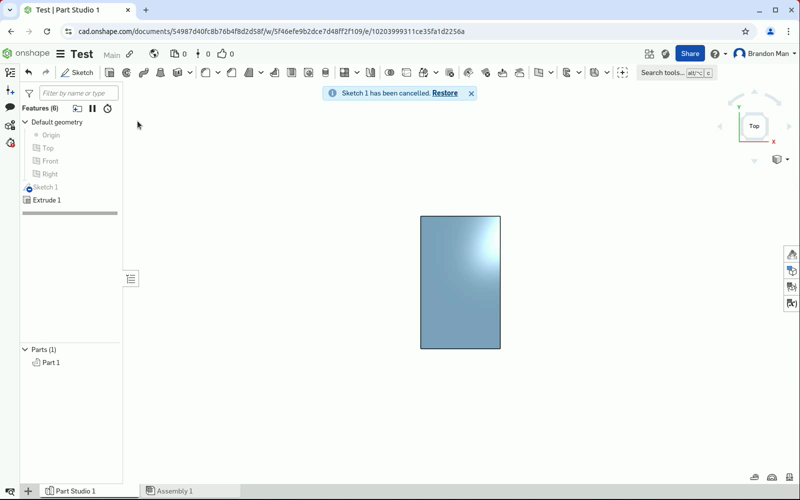
key(shift+h)
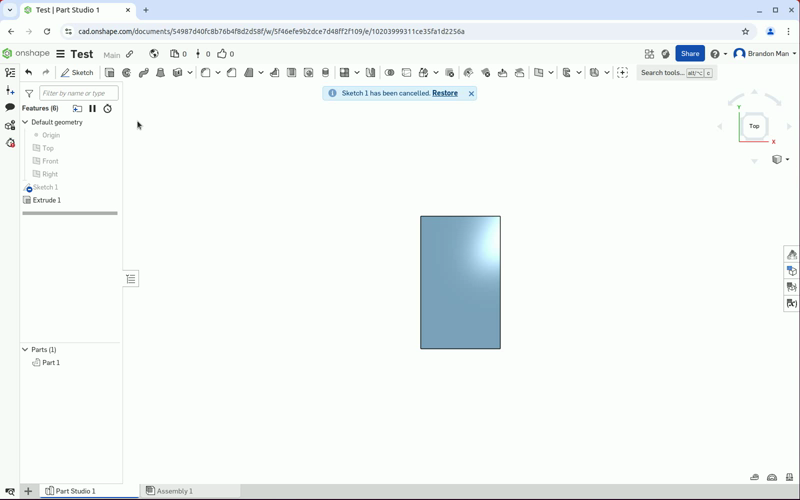
key(shift+h)
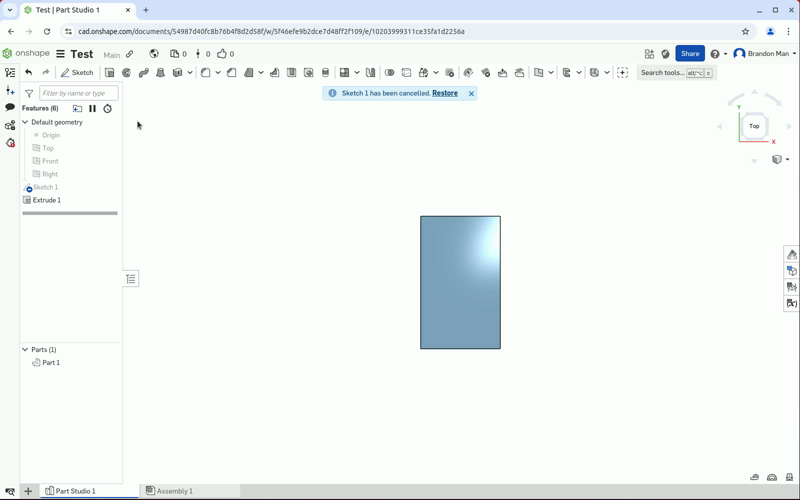
mouse_move(73, 189)
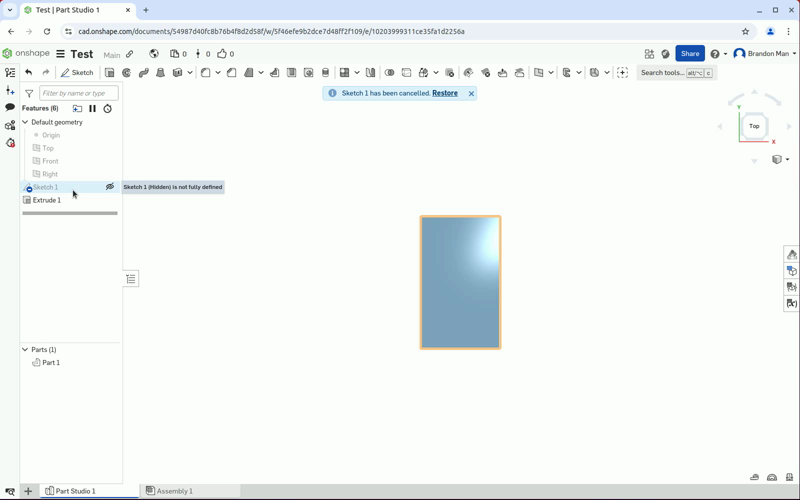
click(73, 189)
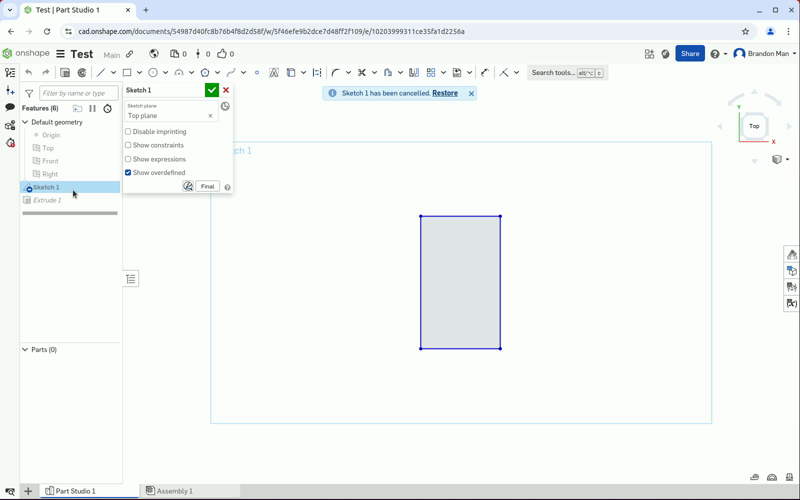
mouse_move(229, 92)
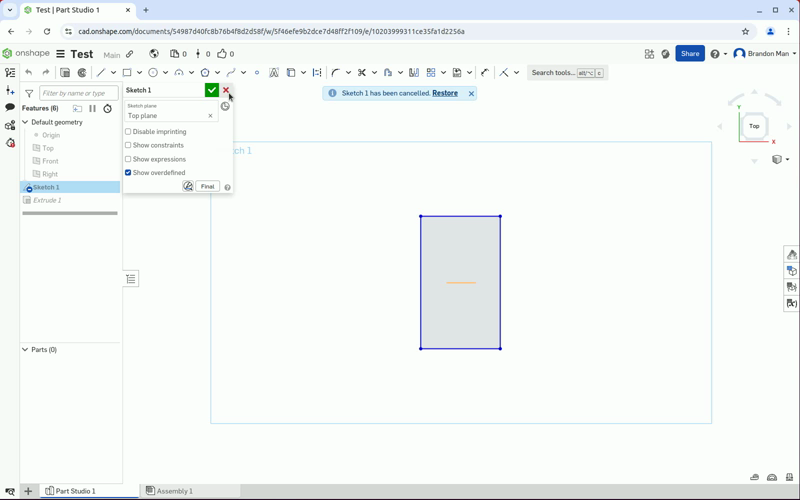
click(229, 92)
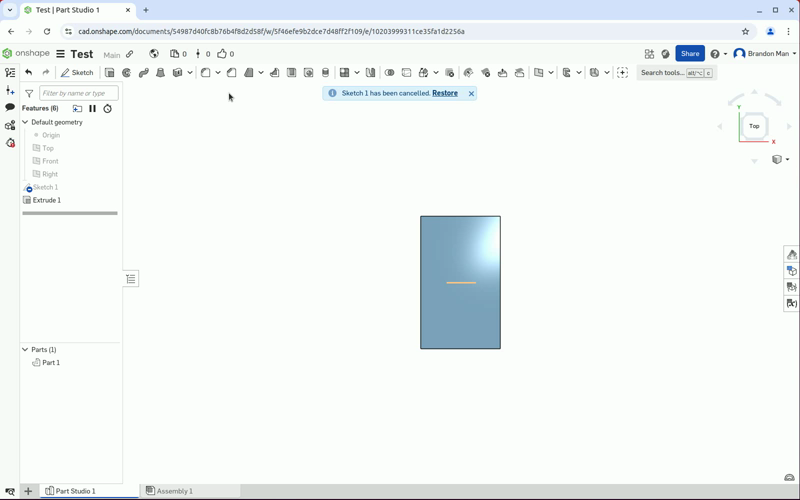
mouse_move(73, 352)
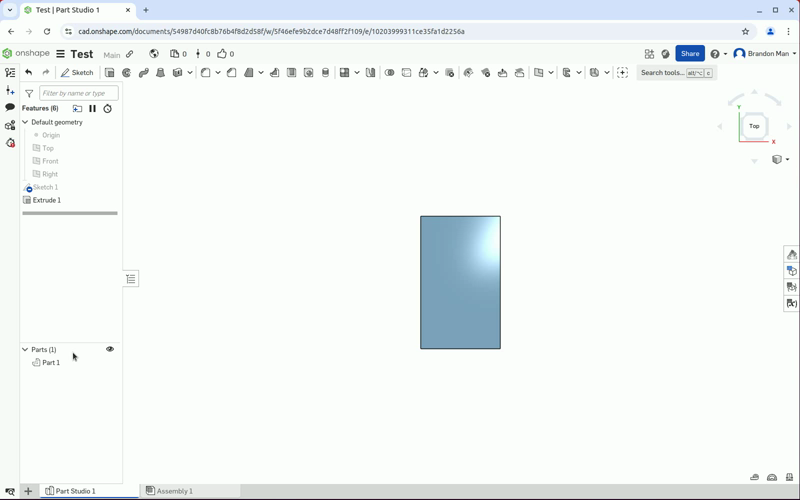
key(y)
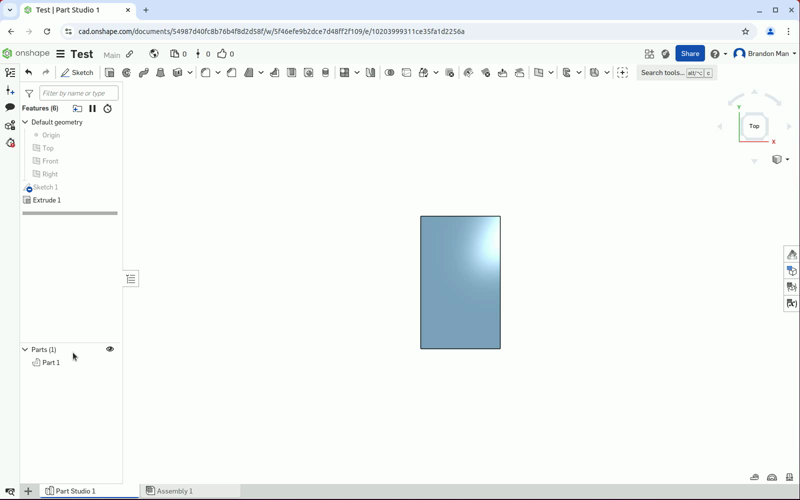
key(shift+p)
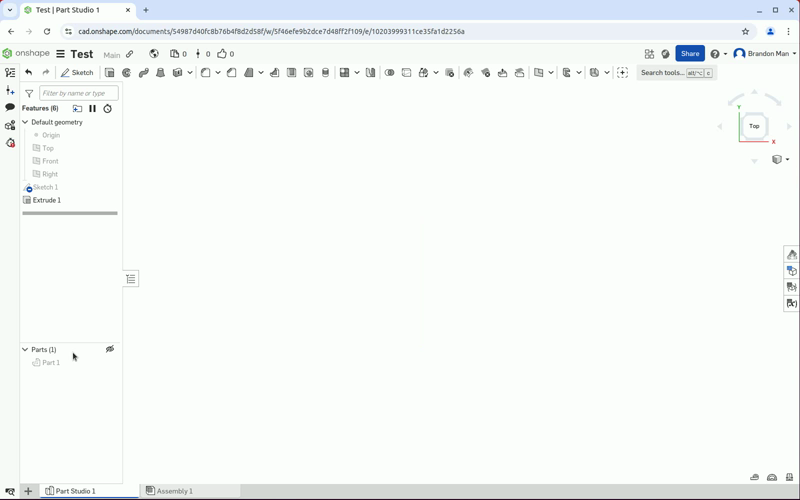
key(space)
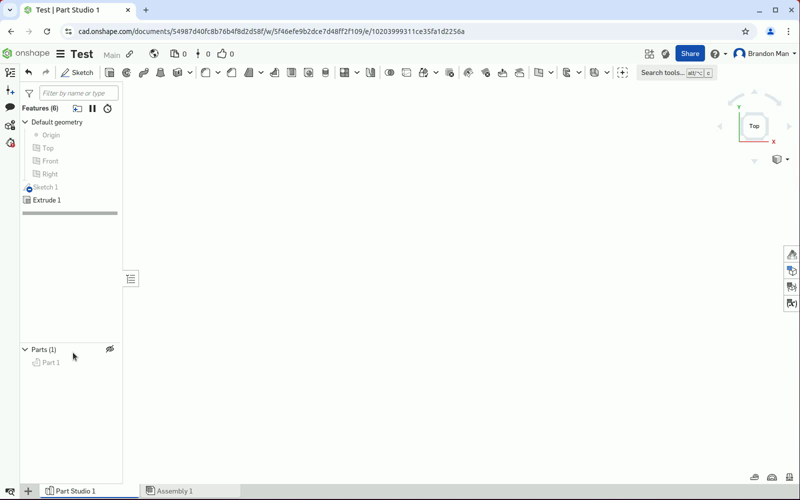
key_down(shift)
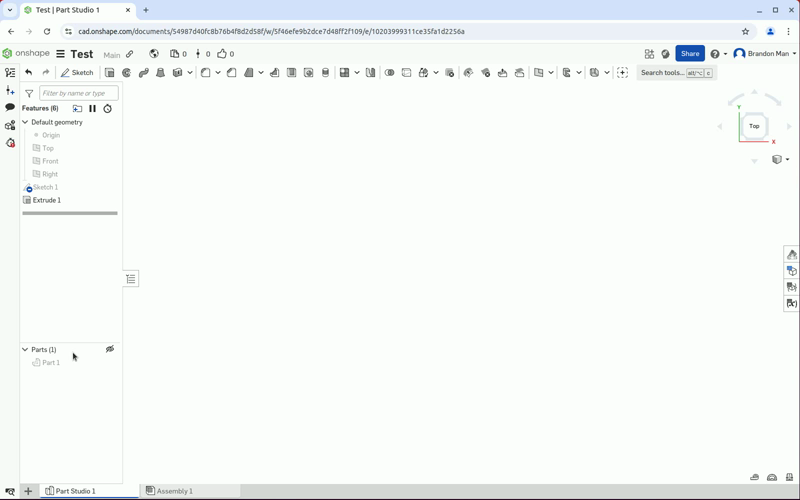
key(up)
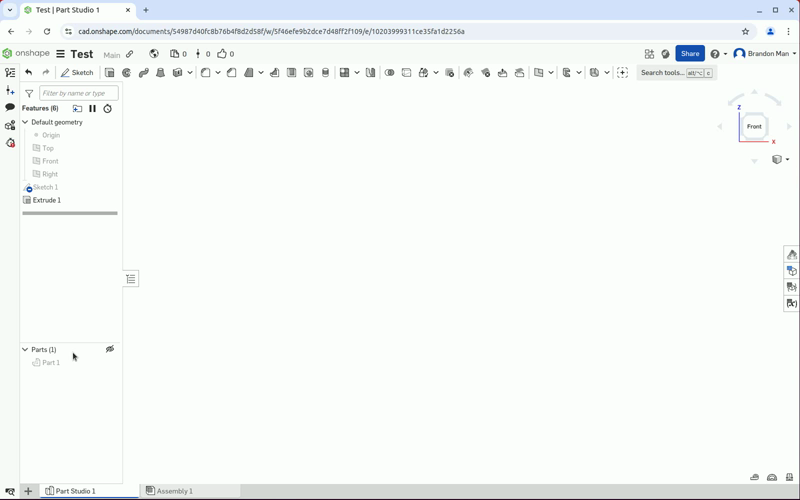
key_up(shift)
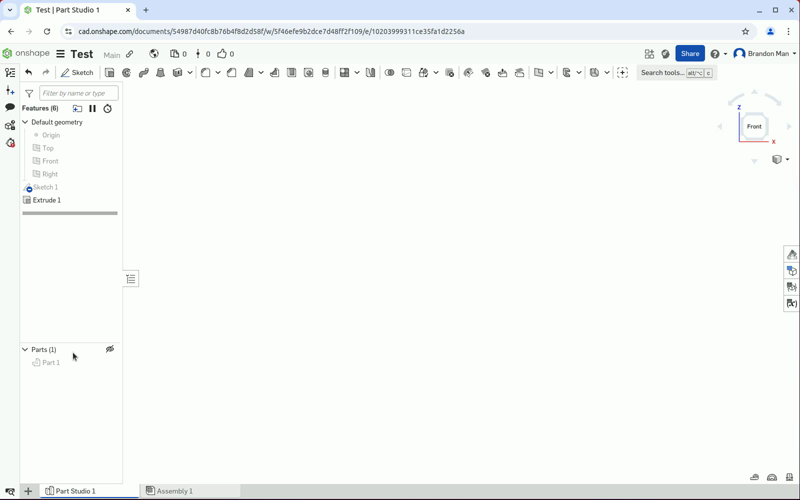
key(space)
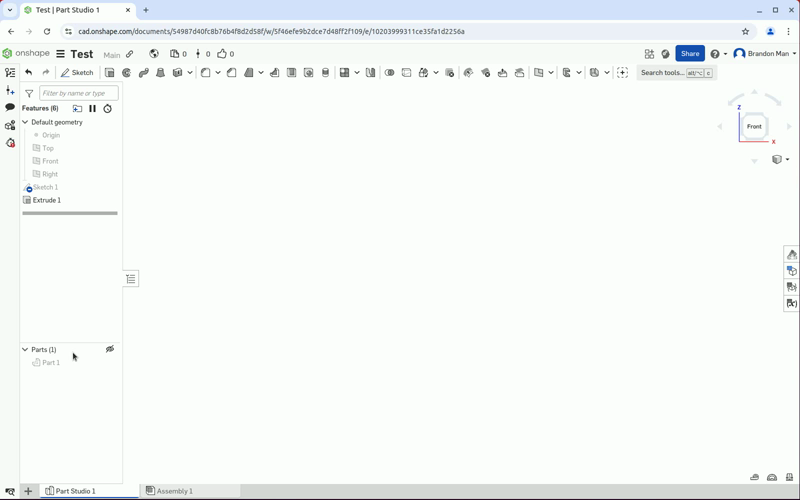
key_down(shift)
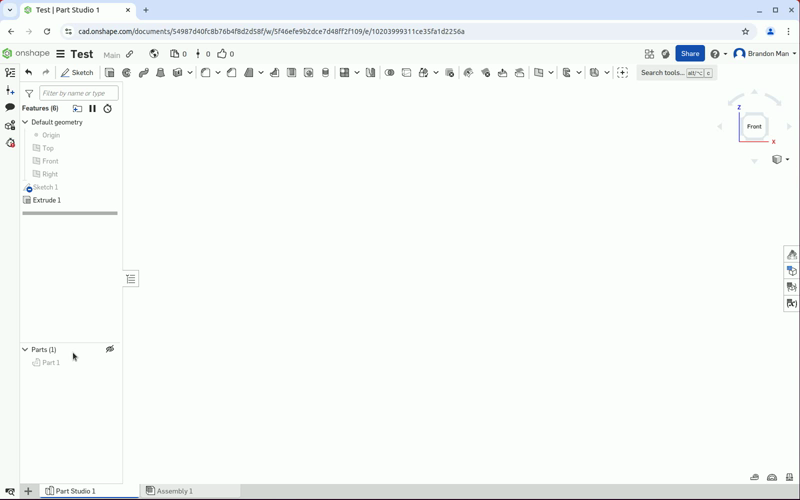
key(left)
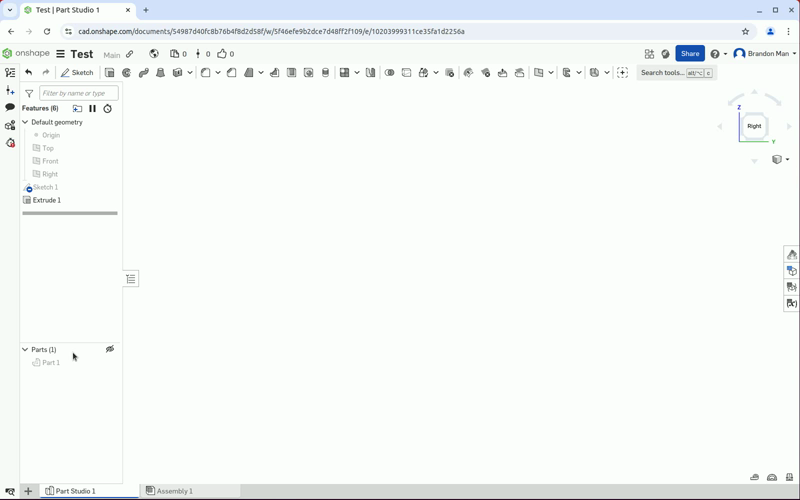
key_up(shift)
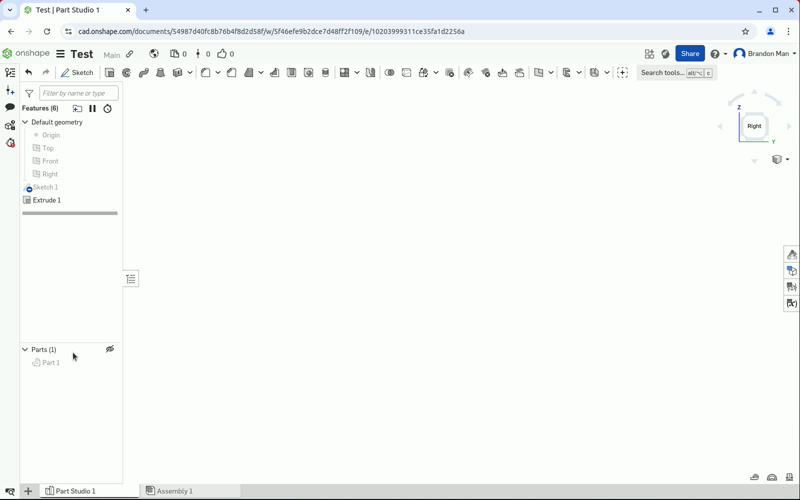
mouse_move(73, 352)
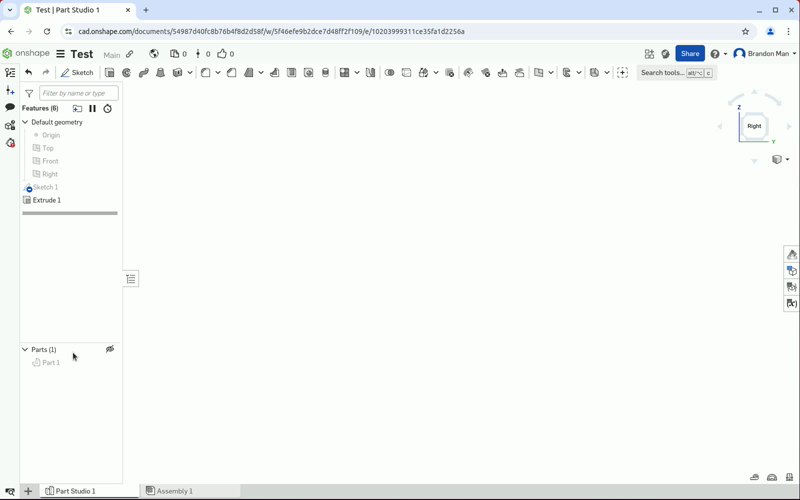
key(shift+y)
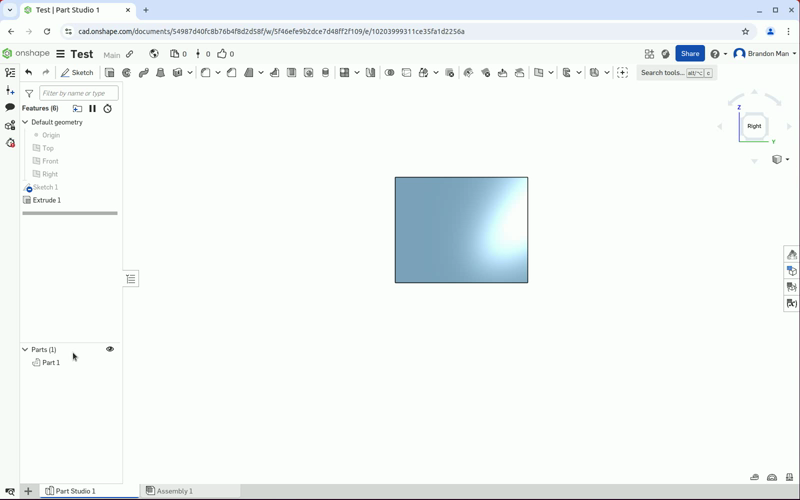
mouse_move(541, 75)
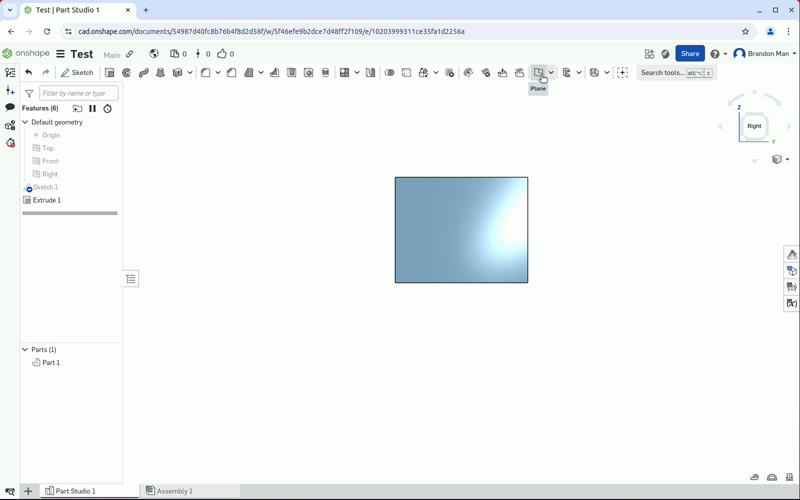
click(541, 75)
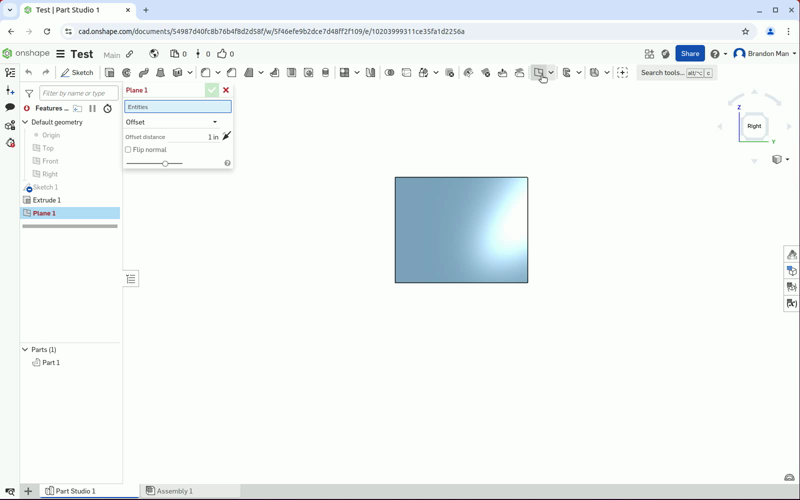
mouse_move(73, 176)
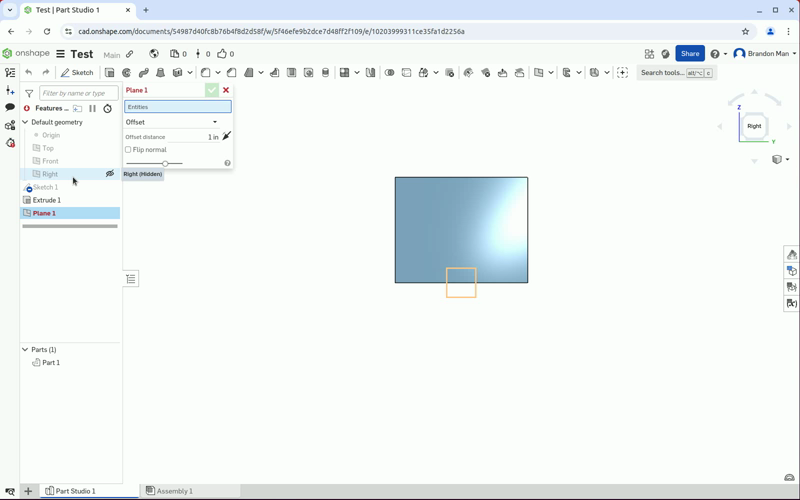
click(73, 176)
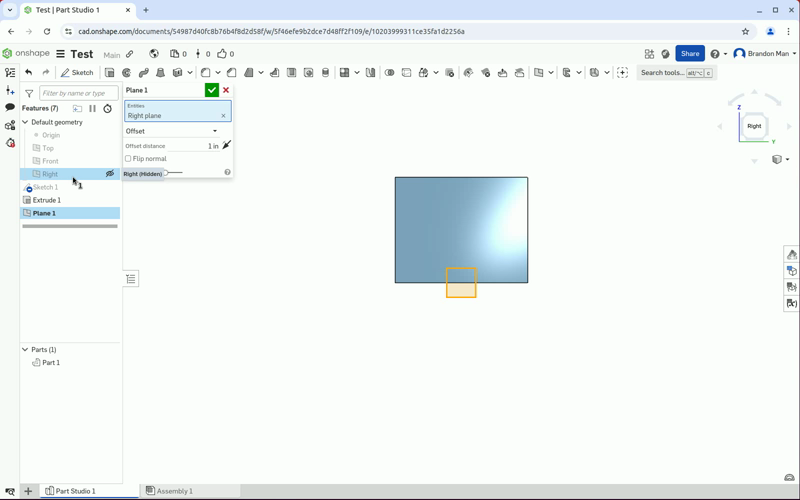
key(tab, 2)
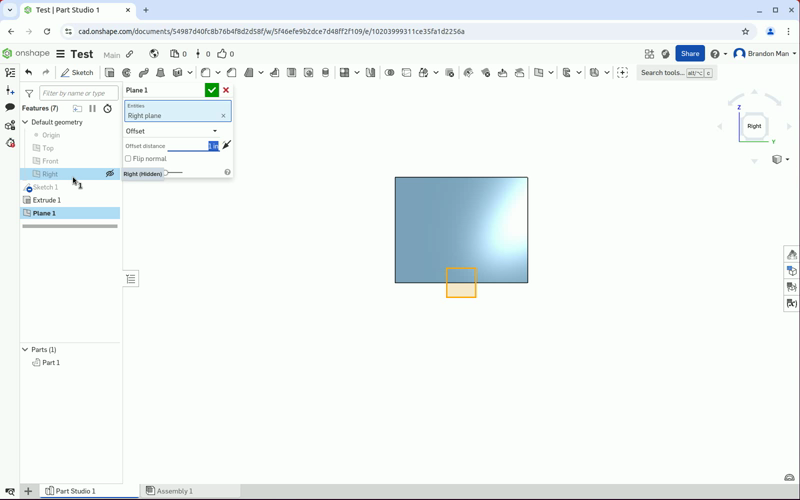
text(8.196)
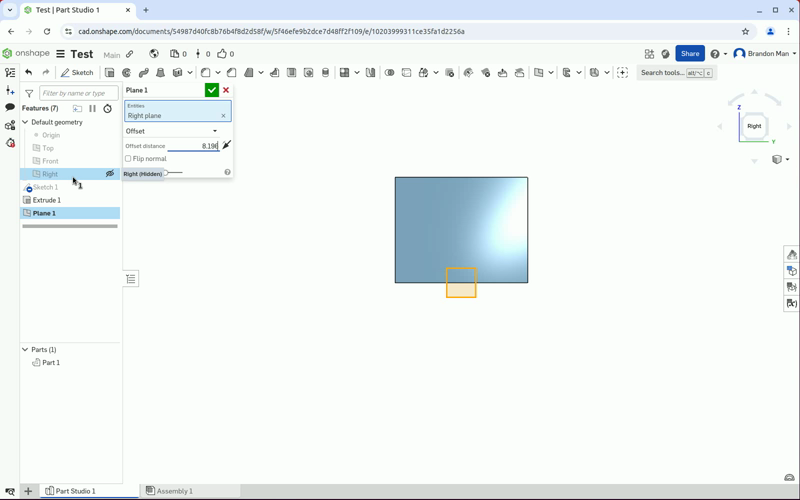
key(enter, 2)
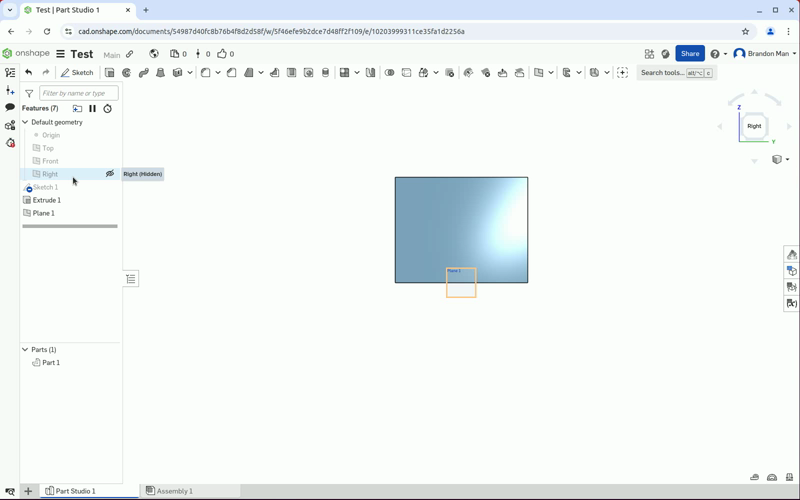
key(shift+s)
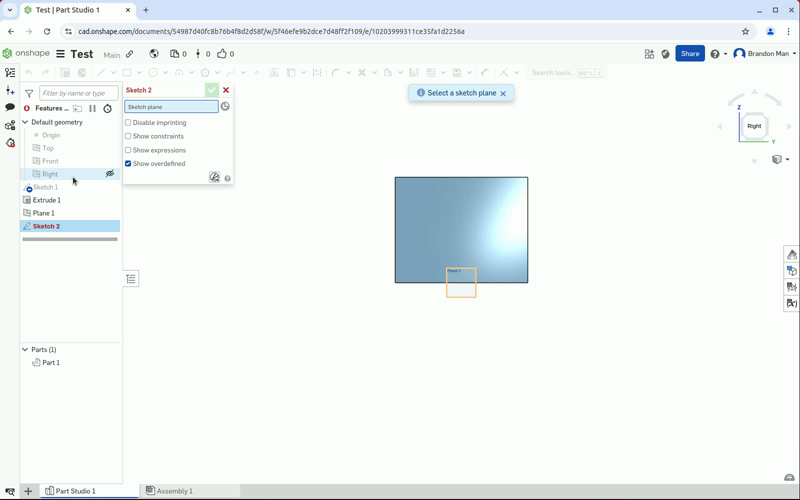
mouse_move(73, 215)
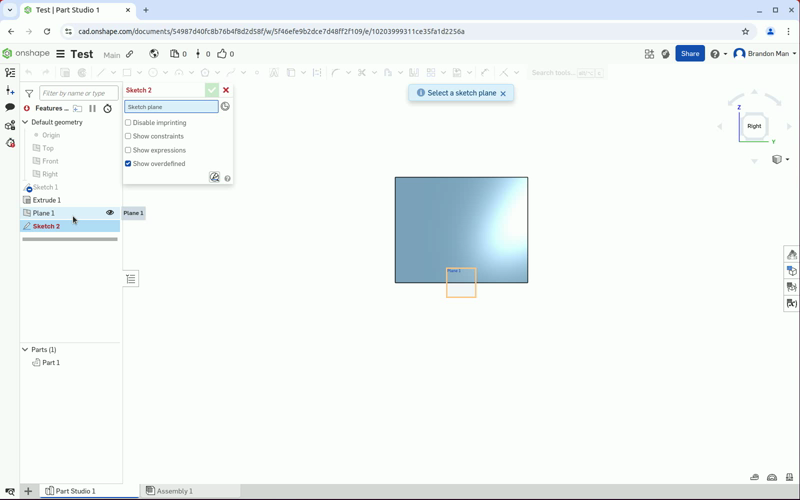
click(73, 215)
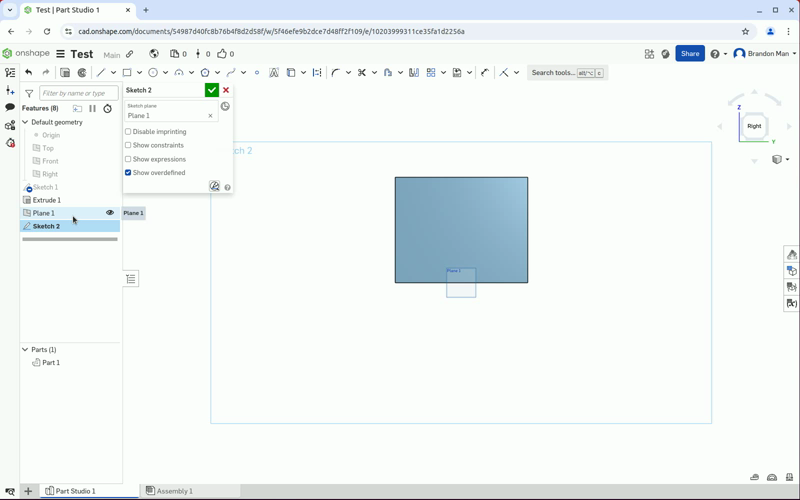
mouse_move(73, 352)
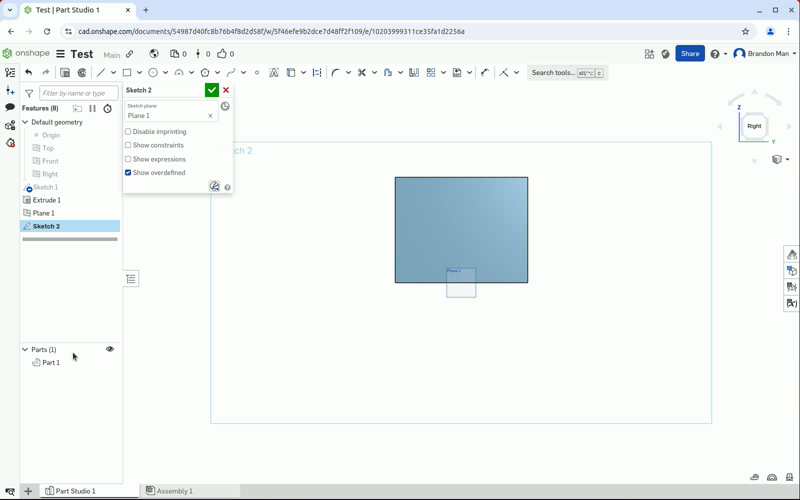
key(y)
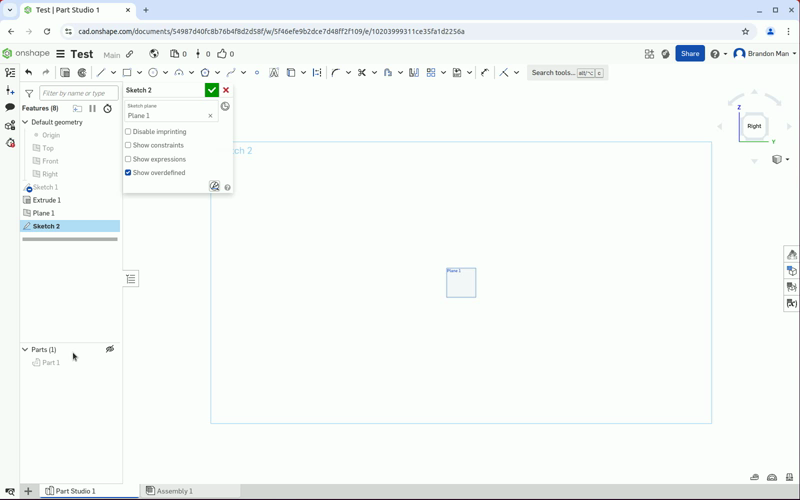
key(l)
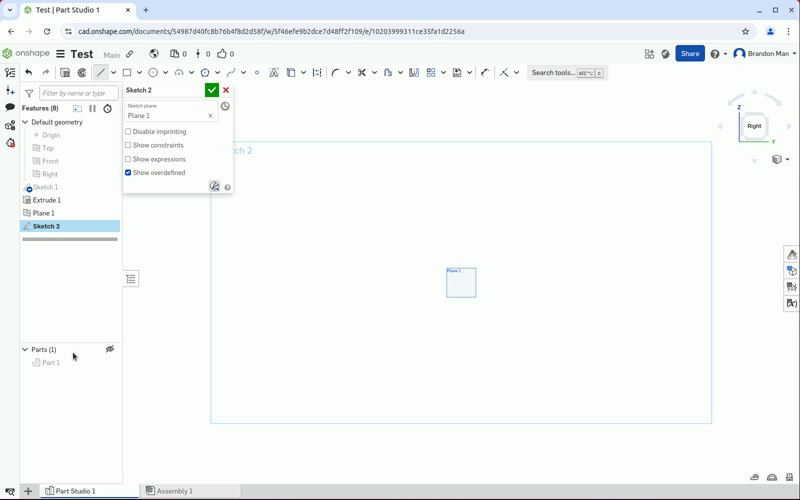
key_down(shift)
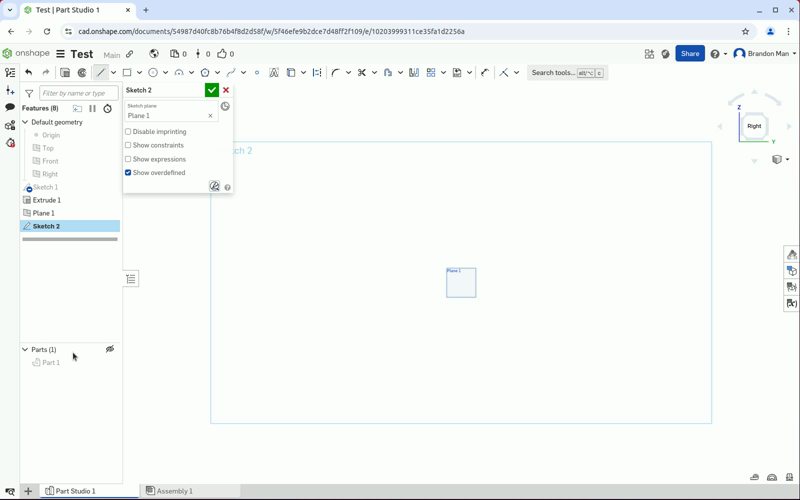
mouse_move(395, 282)
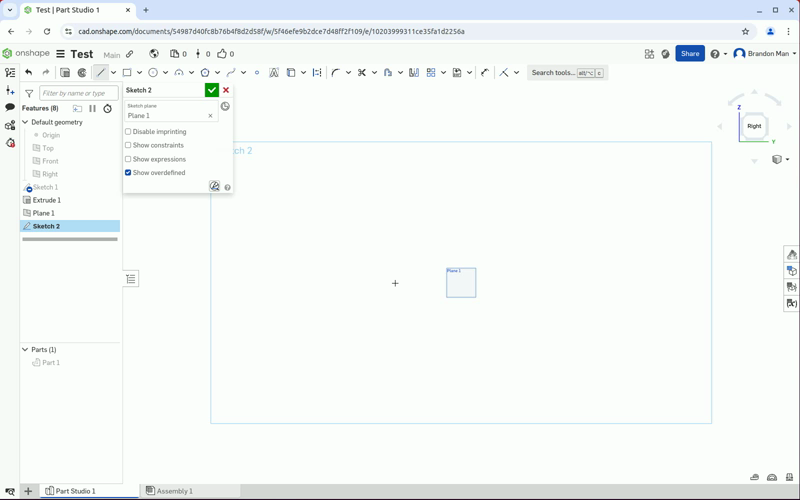
click(395, 282)
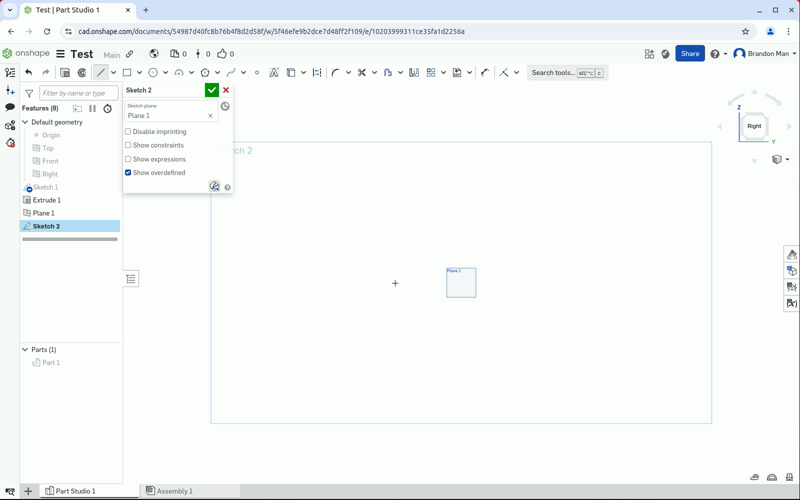
key_up(shift)
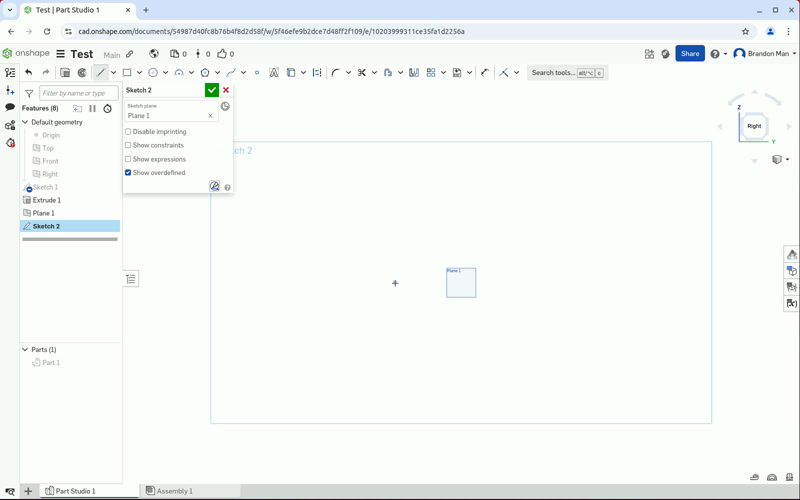
key_down(shift)
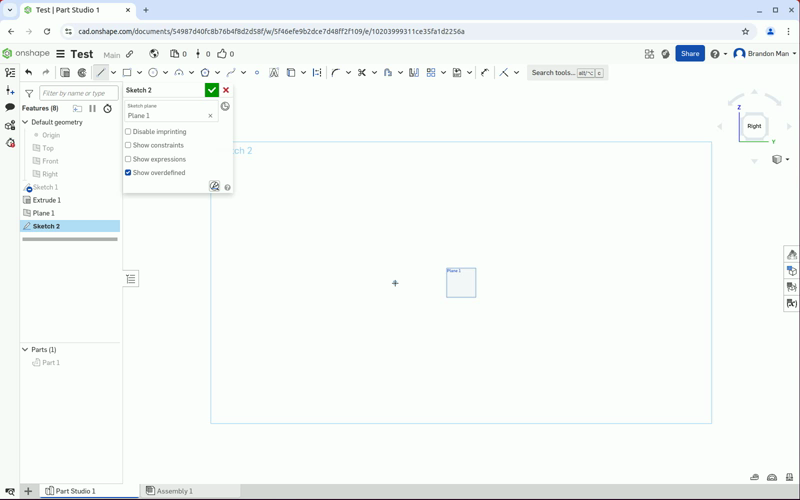
mouse_move(527, 282)
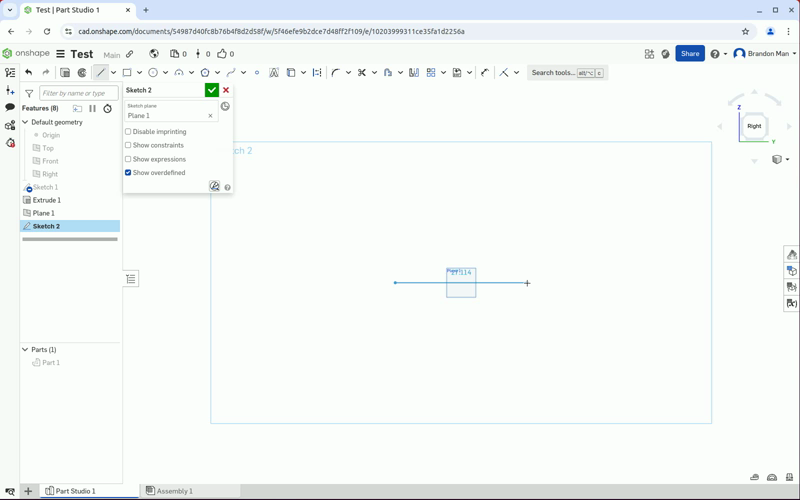
click(527, 282)
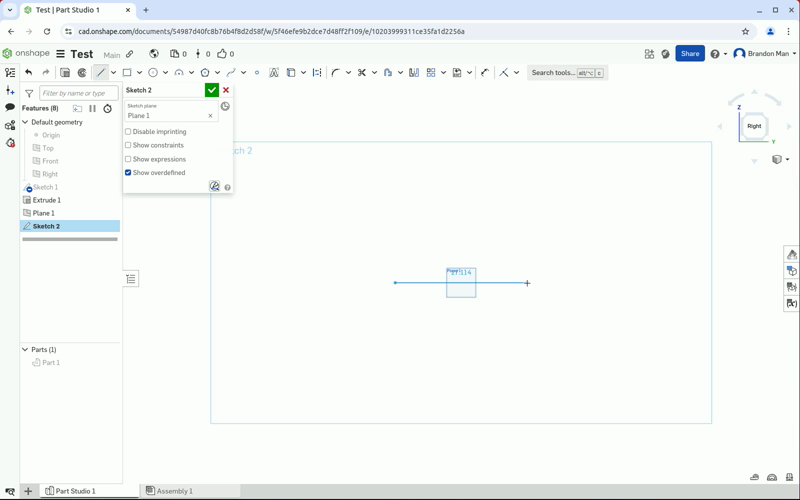
key_up(shift)
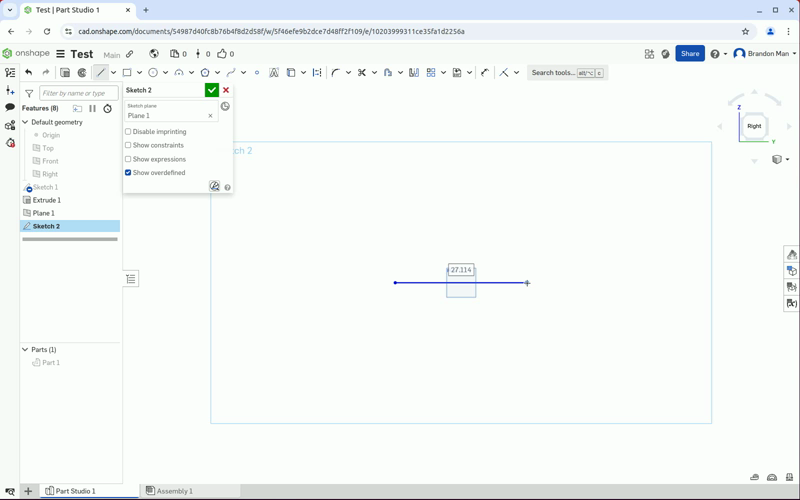
key_down(shift)
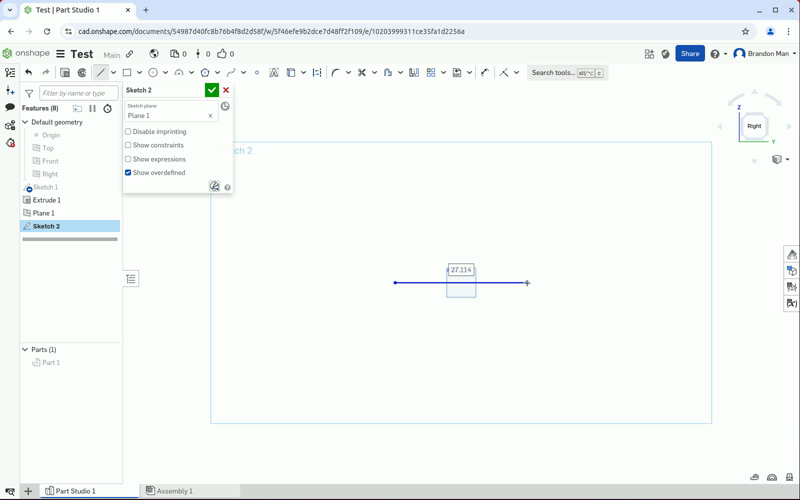
mouse_move(557, 282)
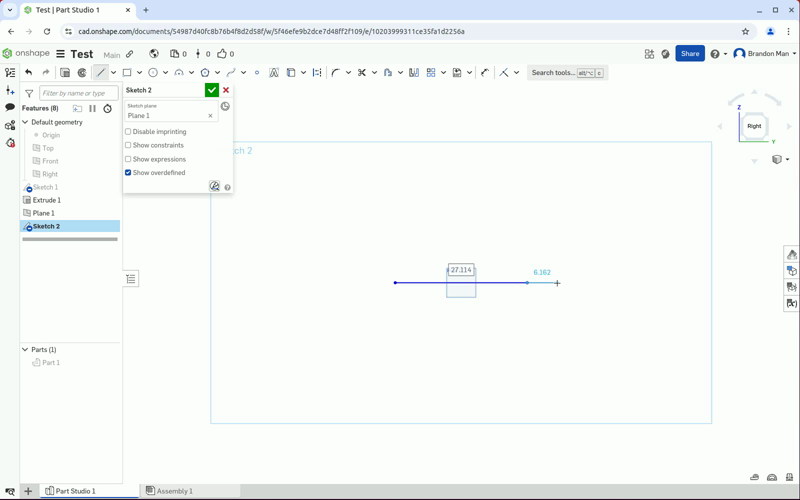
mouse_move(527, 271)
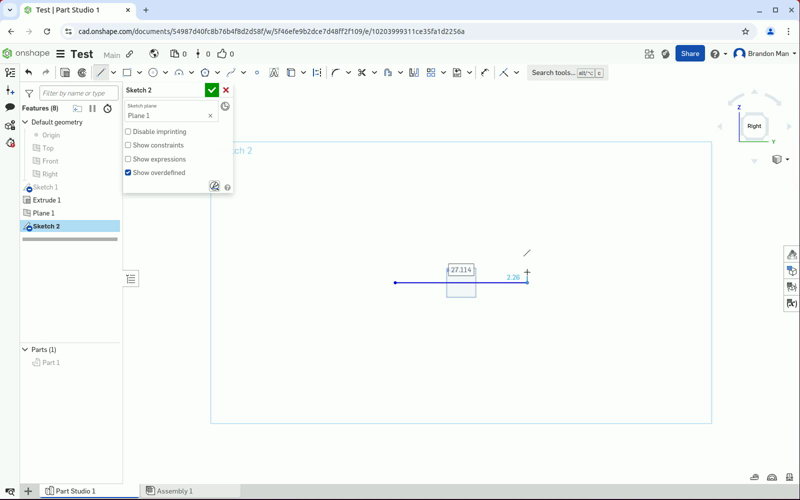
click(527, 271)
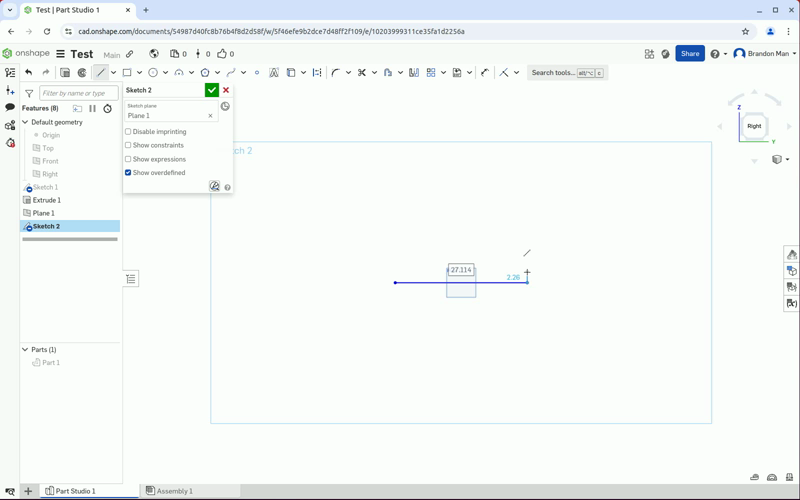
key_up(shift)
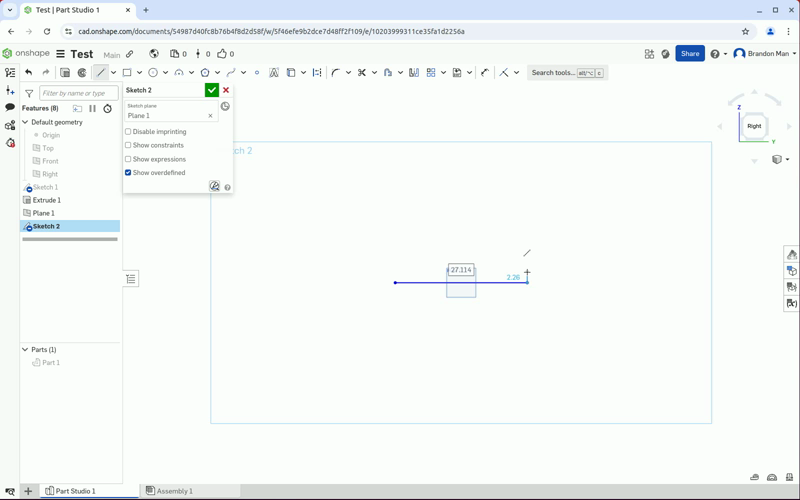
key_down(shift)
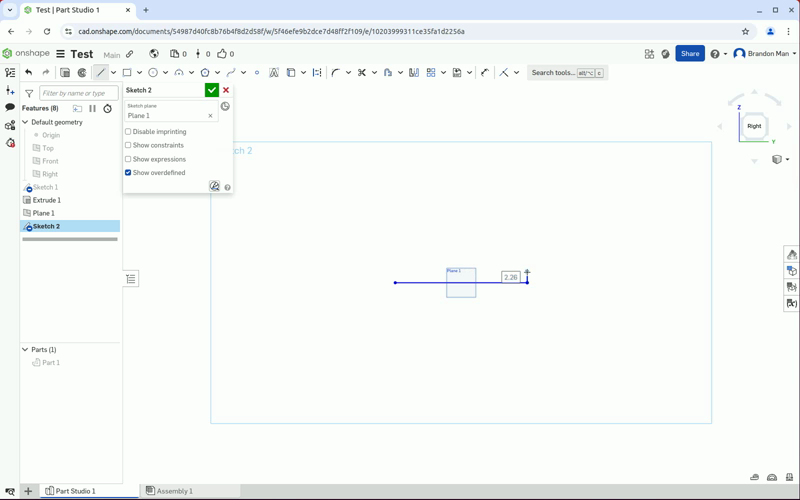
mouse_move(395, 271)
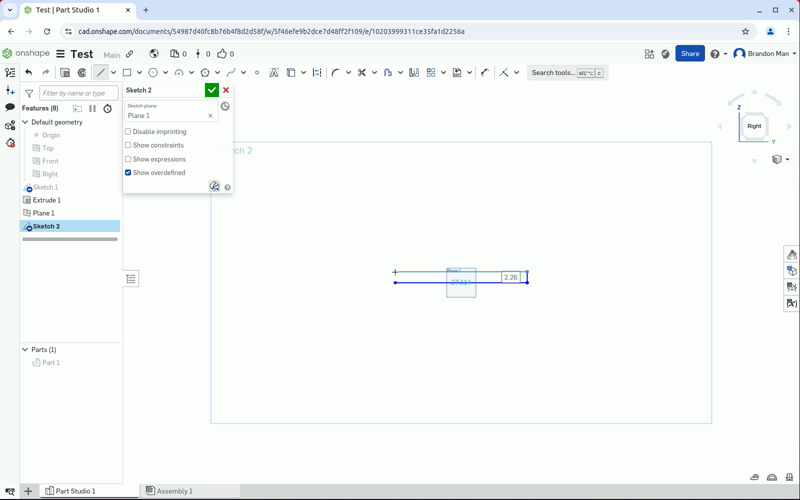
click(395, 271)
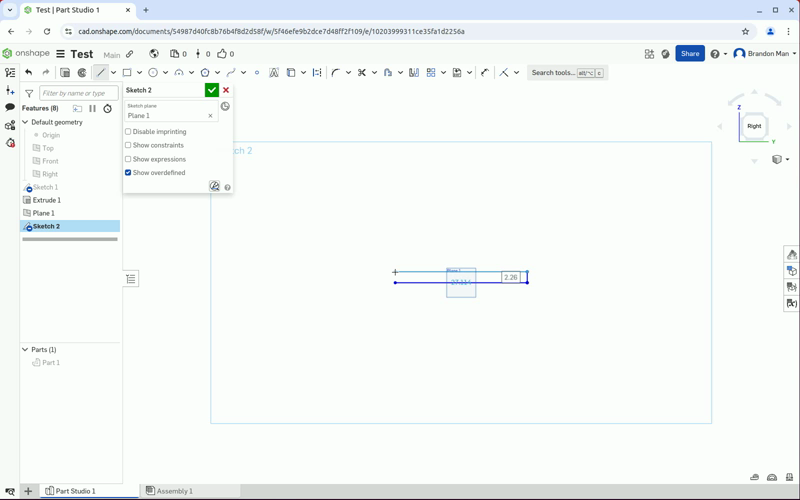
key_up(shift)
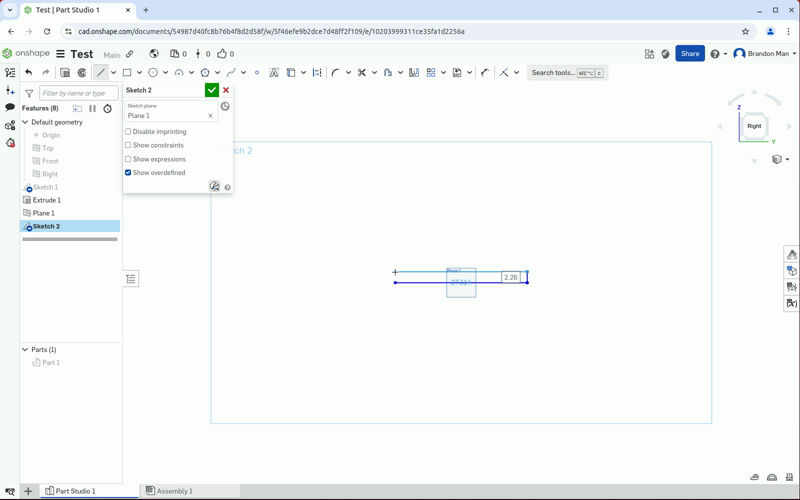
mouse_move(425, 271)
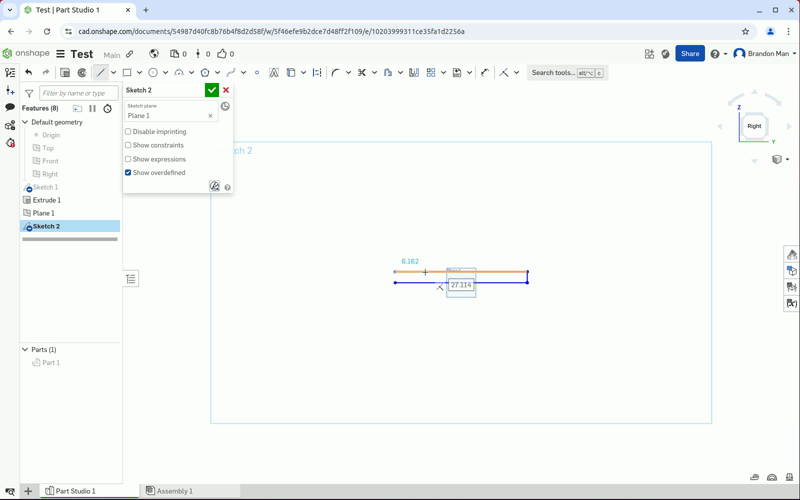
key_down(shift)
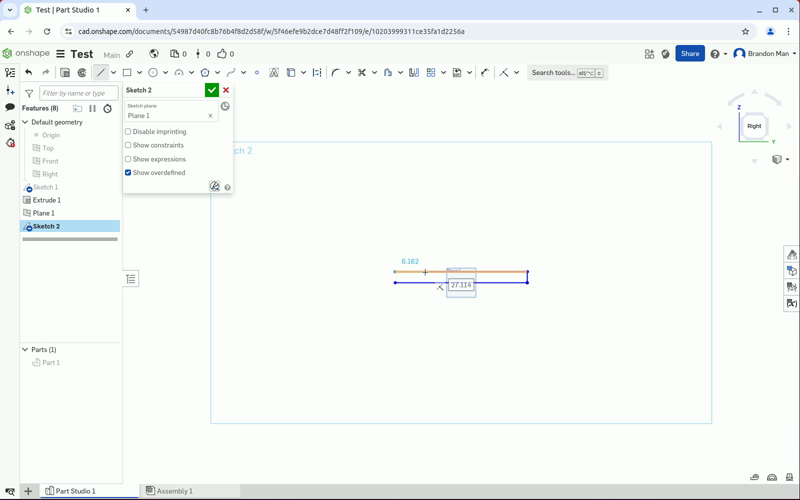
mouse_move(395, 282)
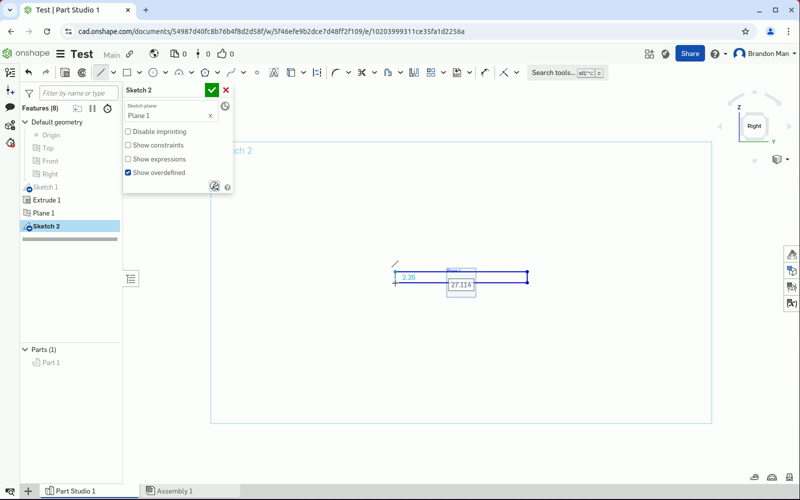
key_up(shift)
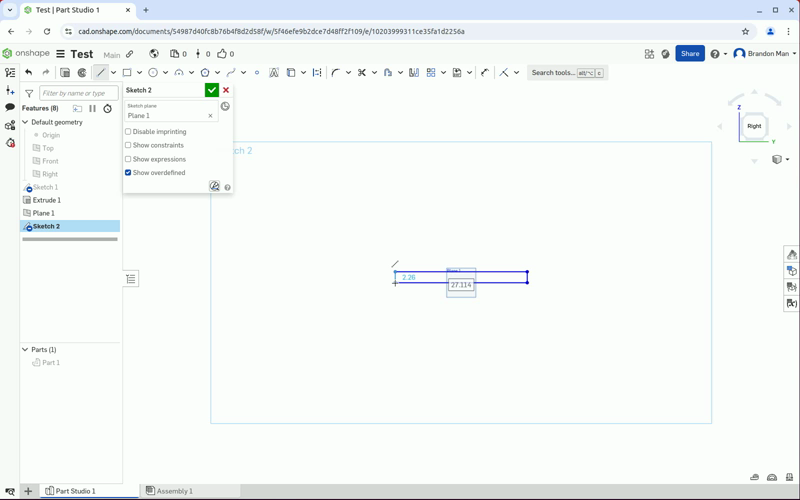
click(395, 282)
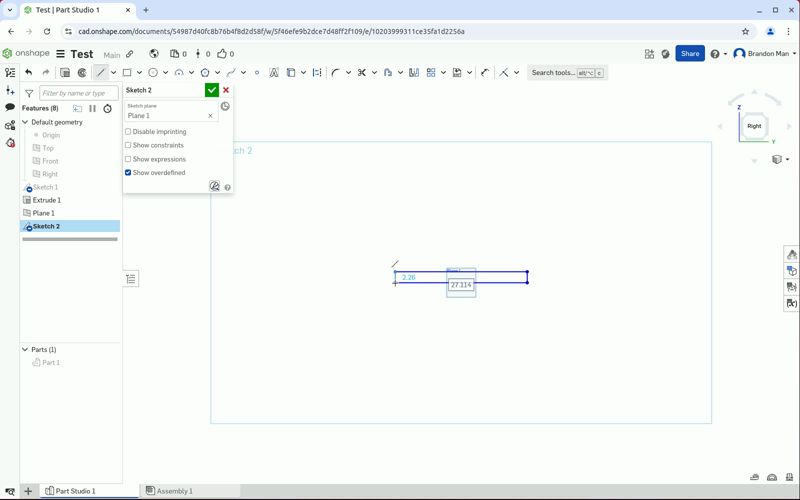
key(esc)
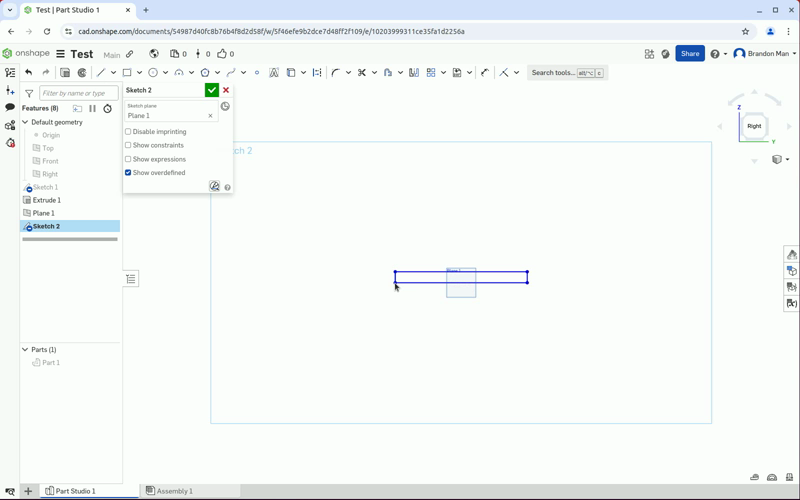
mouse_move(482, 276)
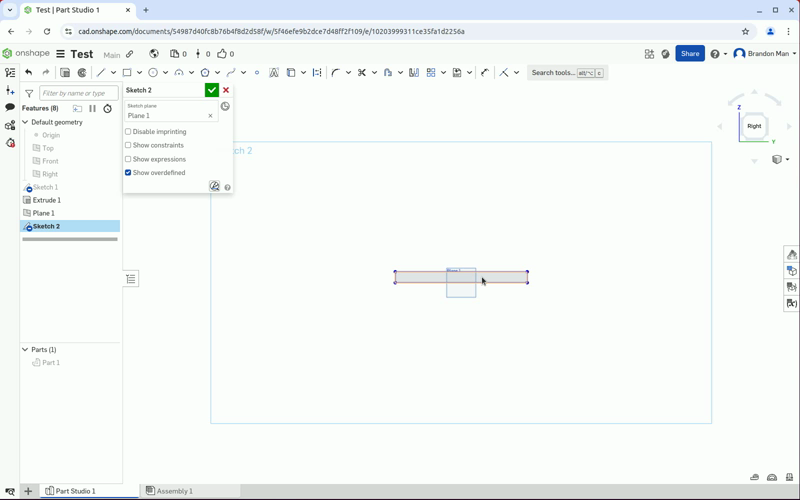
scroll(6)
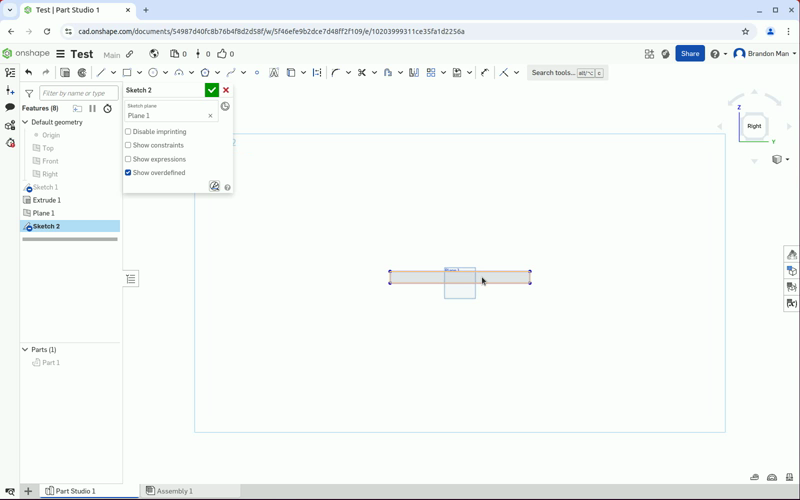
scroll(6)
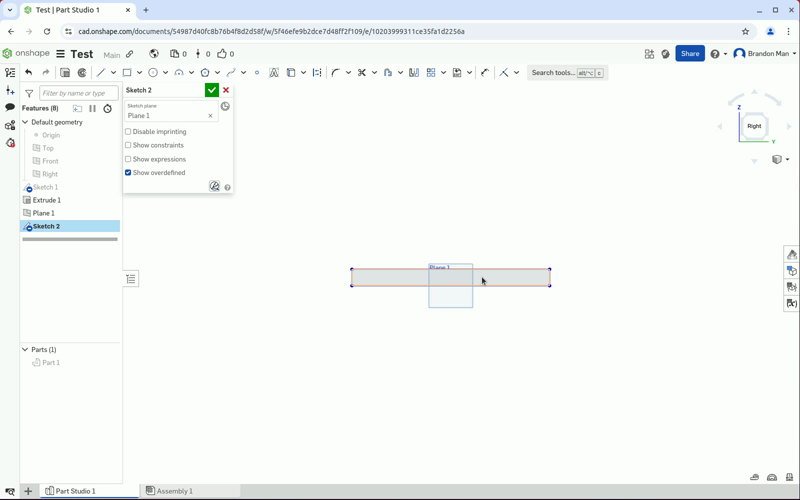
scroll(6)
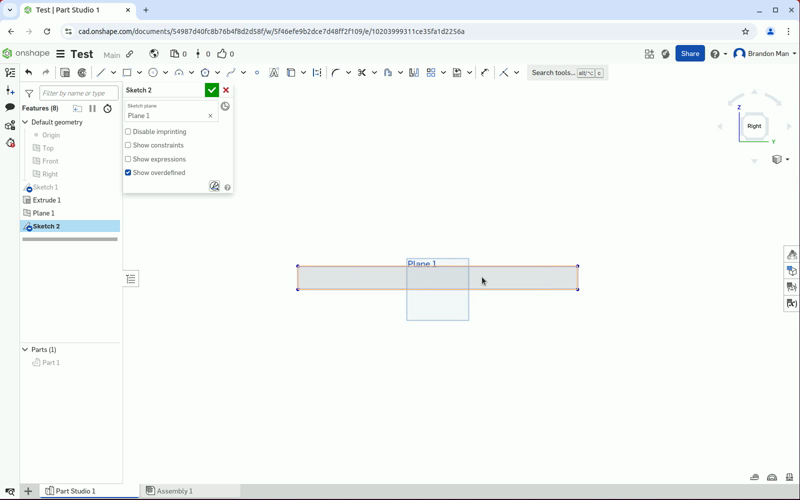
scroll(6)
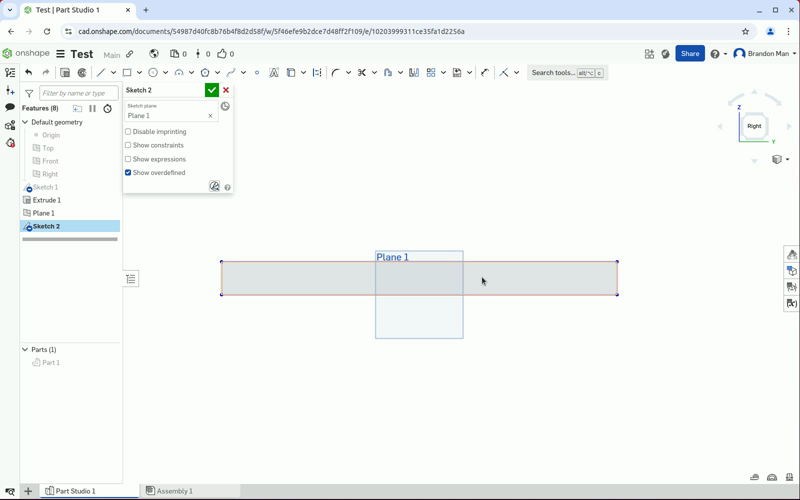
scroll(6)
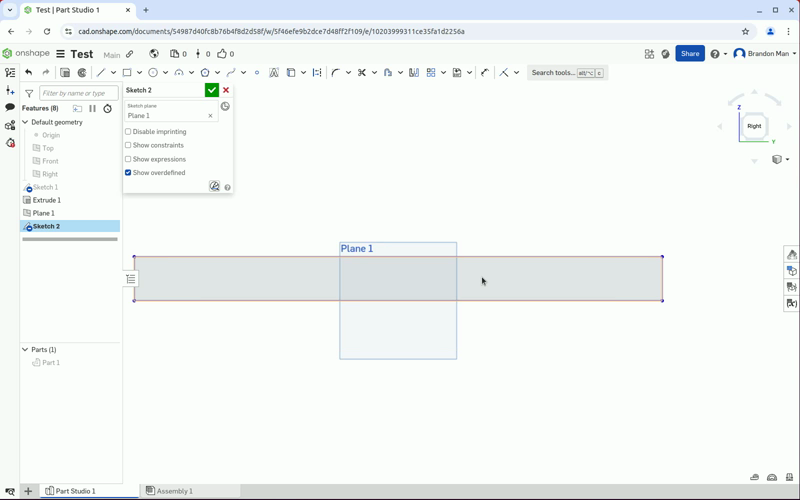
scroll(6)
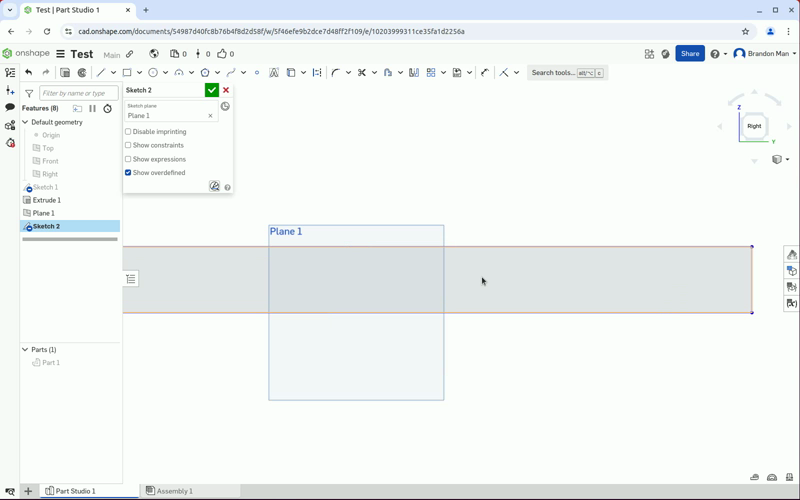
scroll(6)
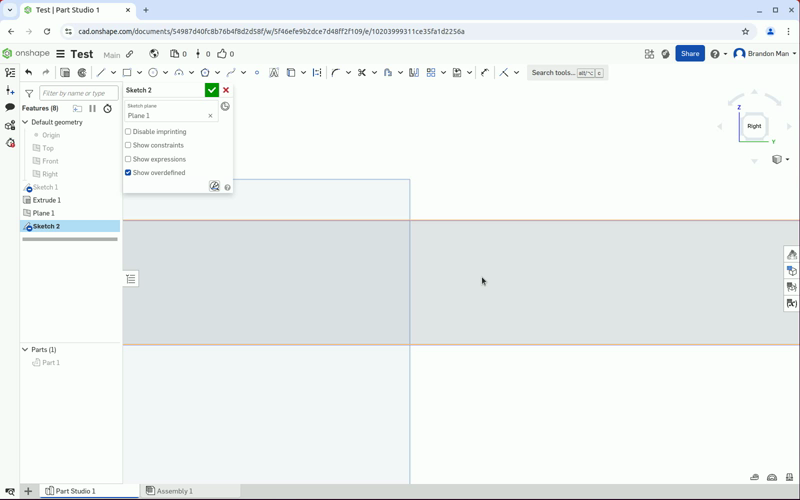
click(482, 276)
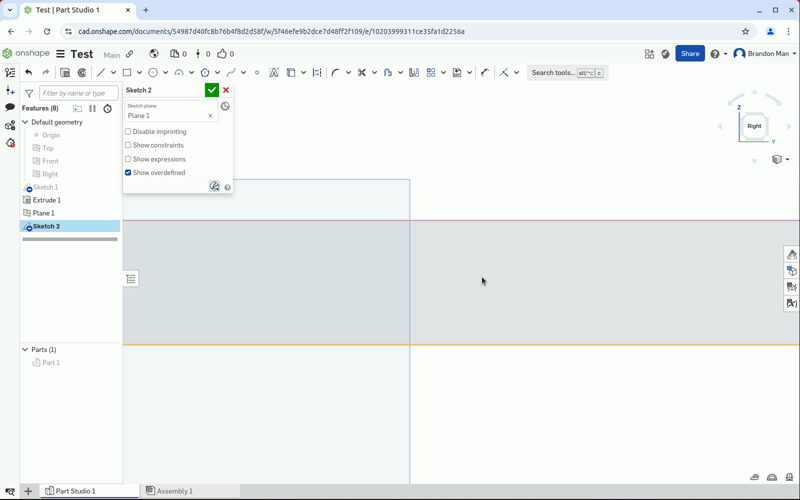
scroll(-6)
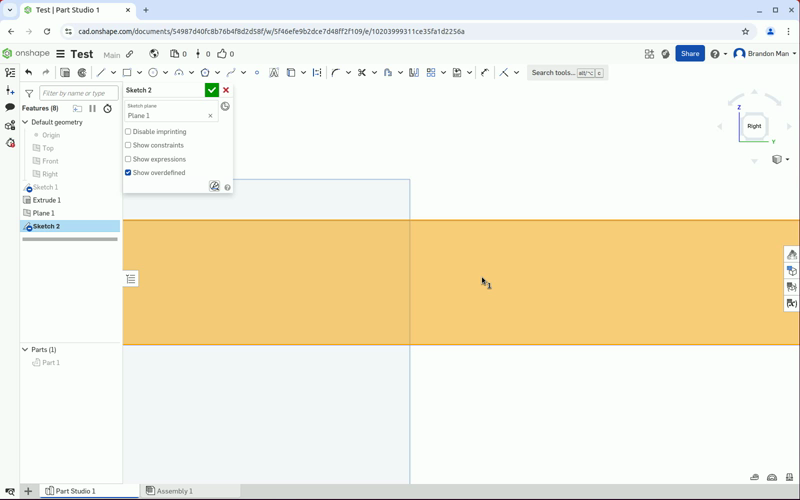
scroll(-6)
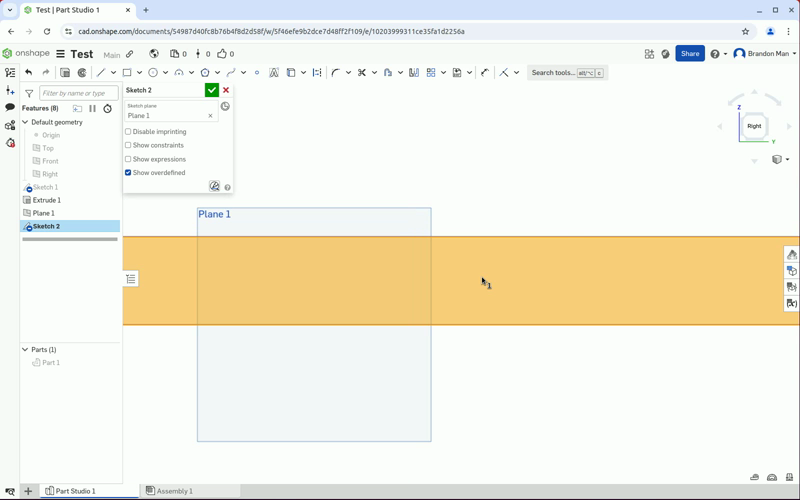
scroll(-6)
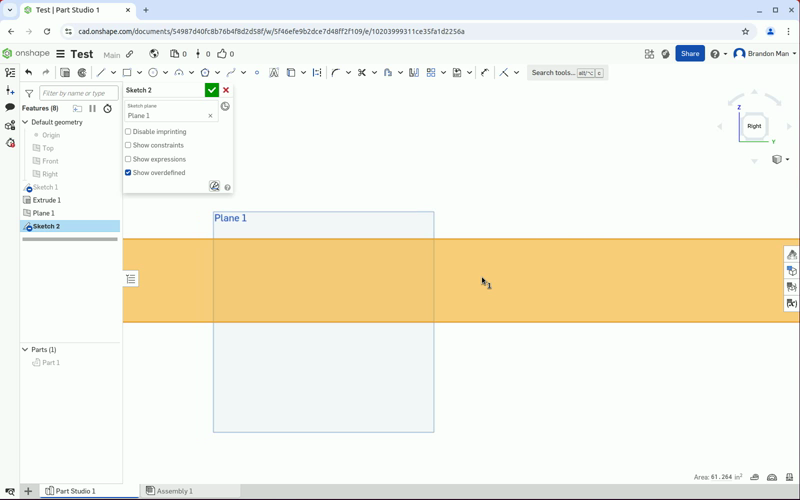
scroll(-6)
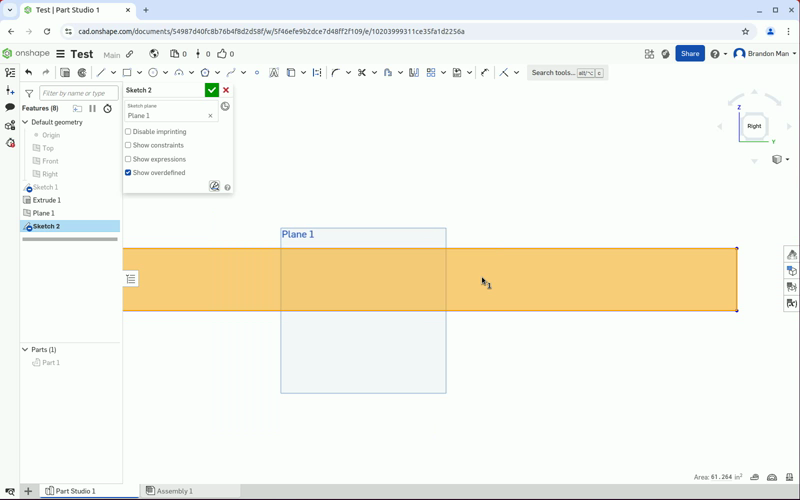
scroll(-6)
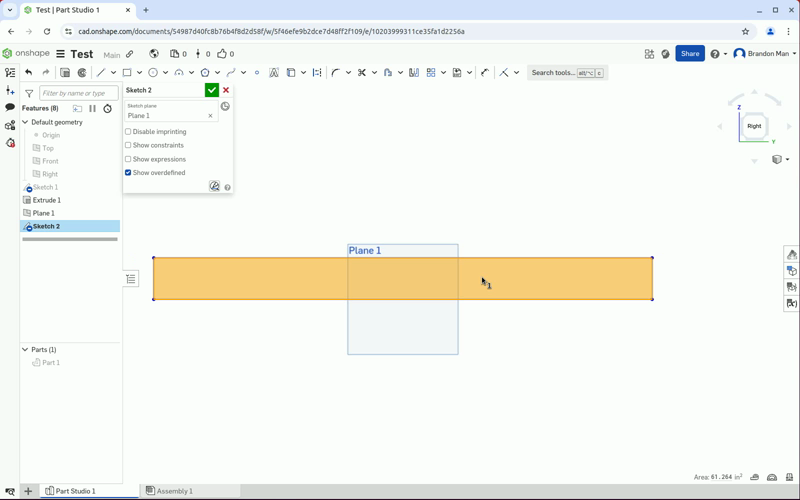
scroll(-6)
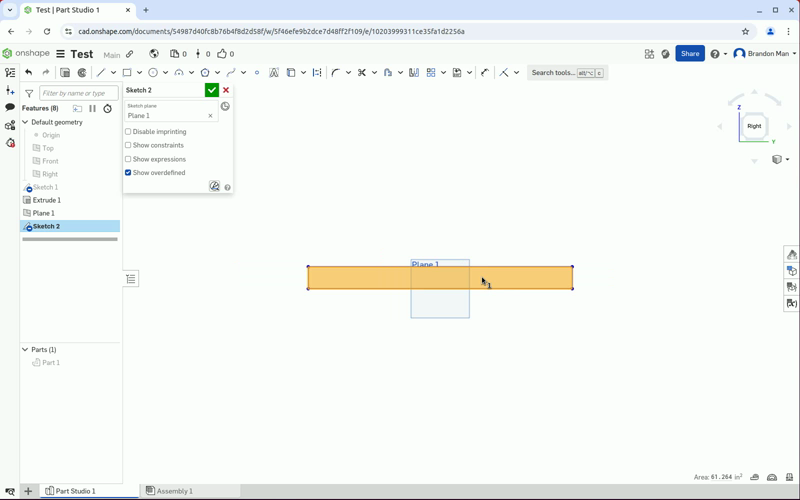
scroll(-6)
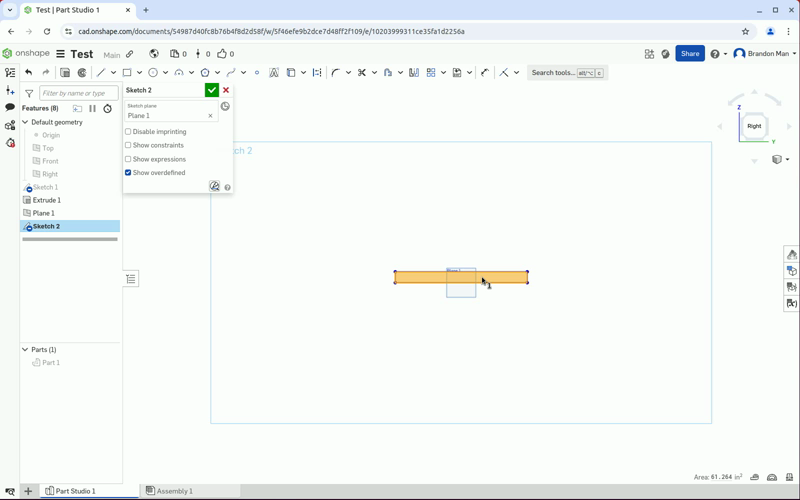
mouse_move(73, 352)
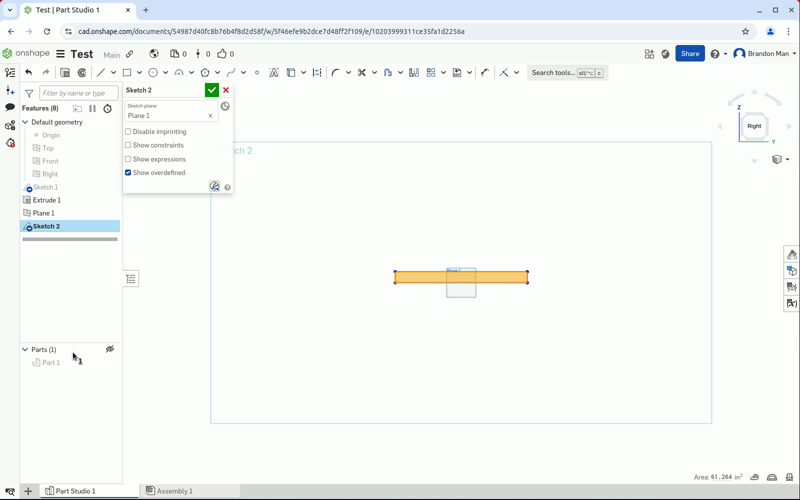
key(shift+y)
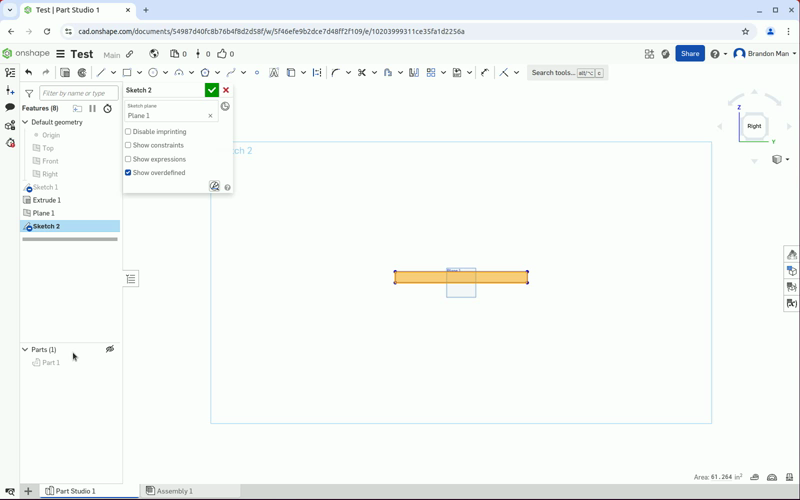
key(shift+e)
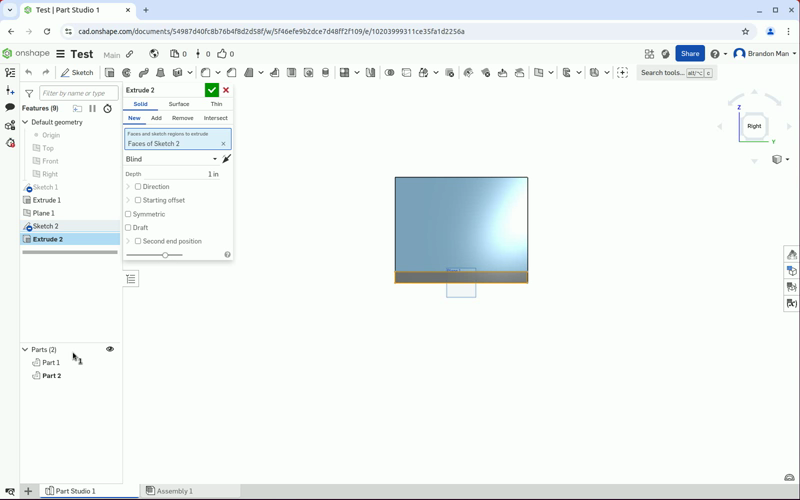
mouse_move(143, 106)
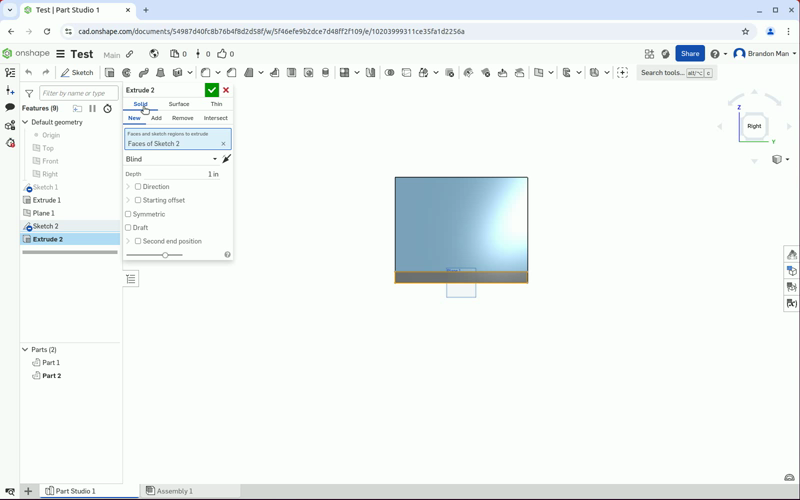
click(143, 106)
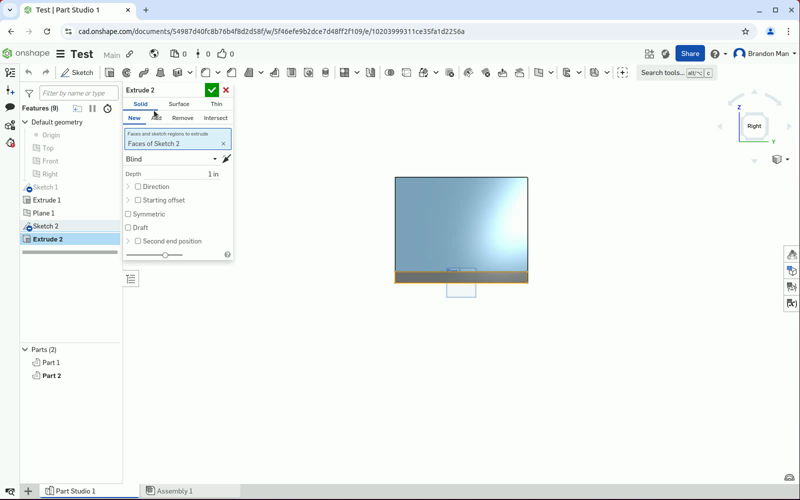
mouse_move(186, 120)
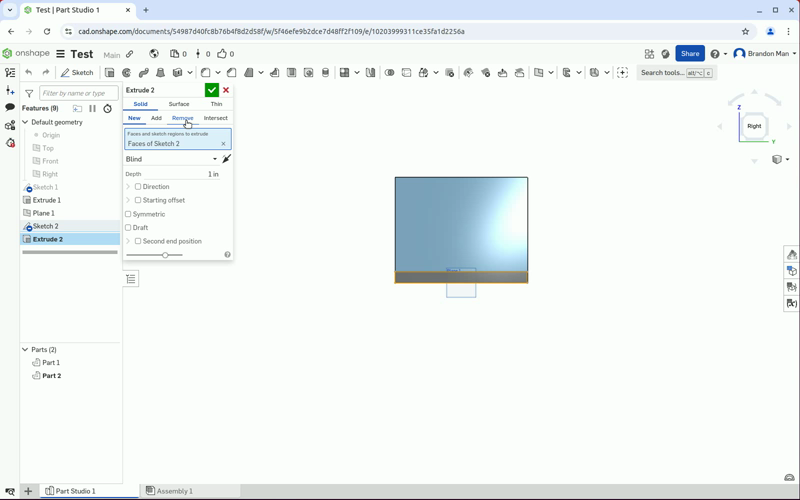
click(186, 120)
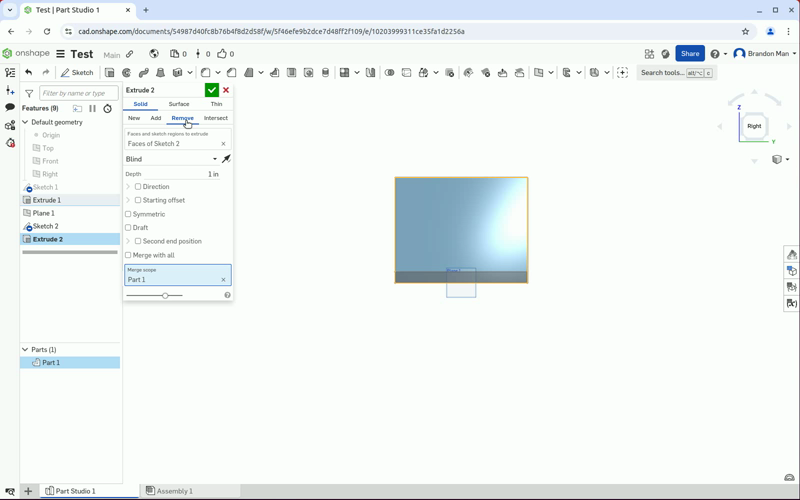
key(tab, 4)
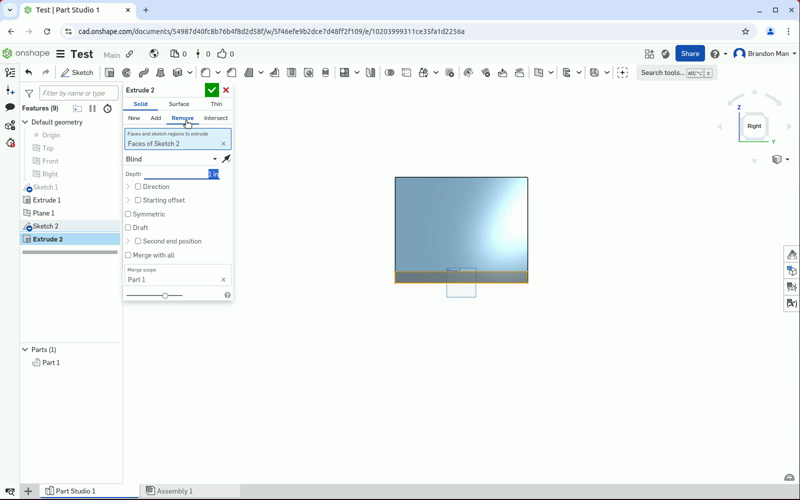
text(0.722)
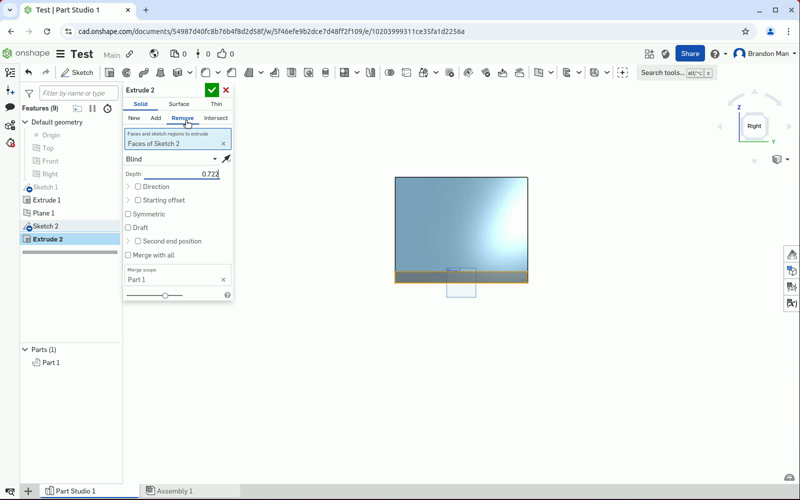
key(tab, 6)
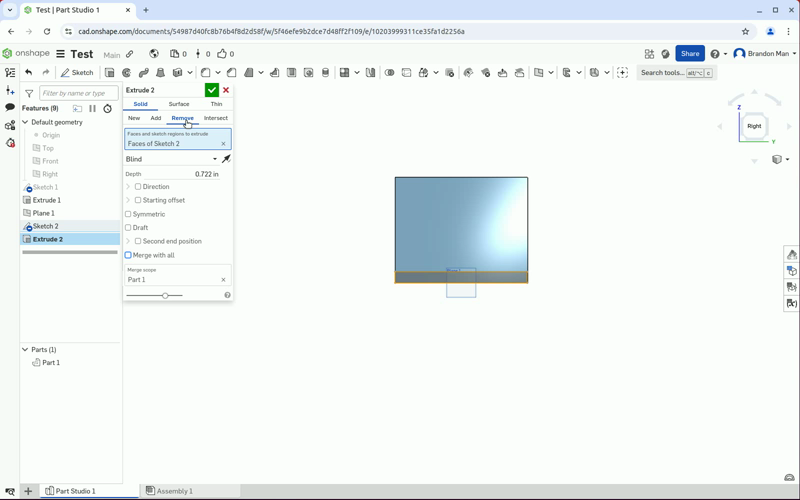
key(space)
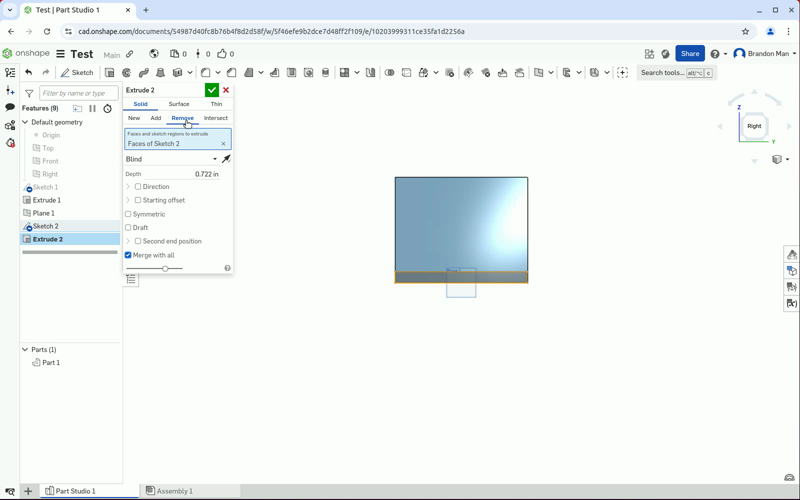
key(enter)
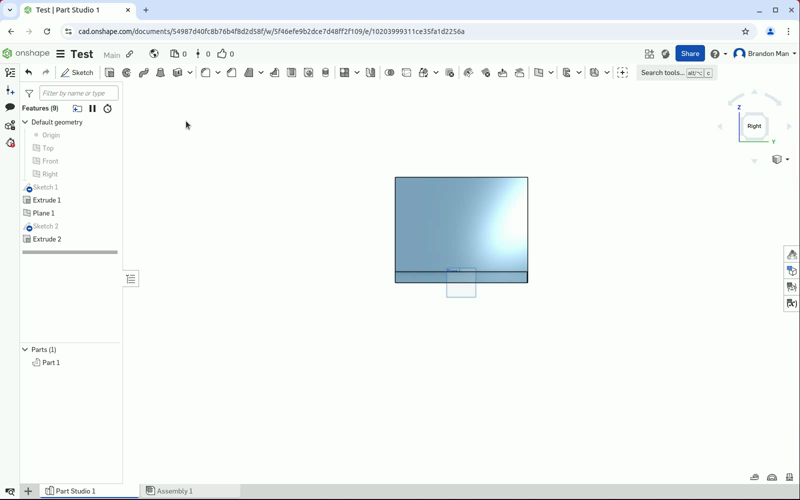
key(shift+h)
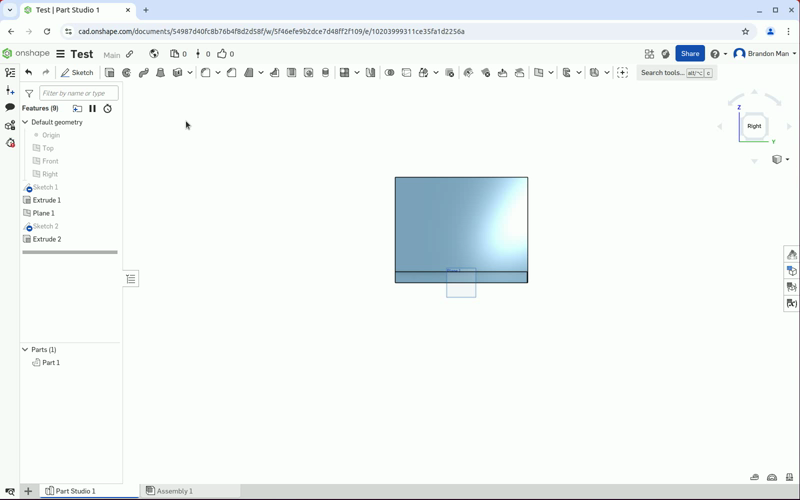
key(shift+h)
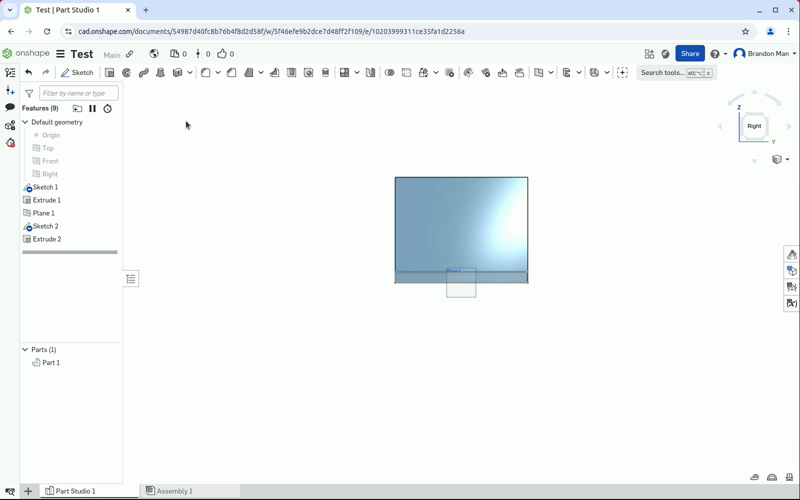
key(shift+7)
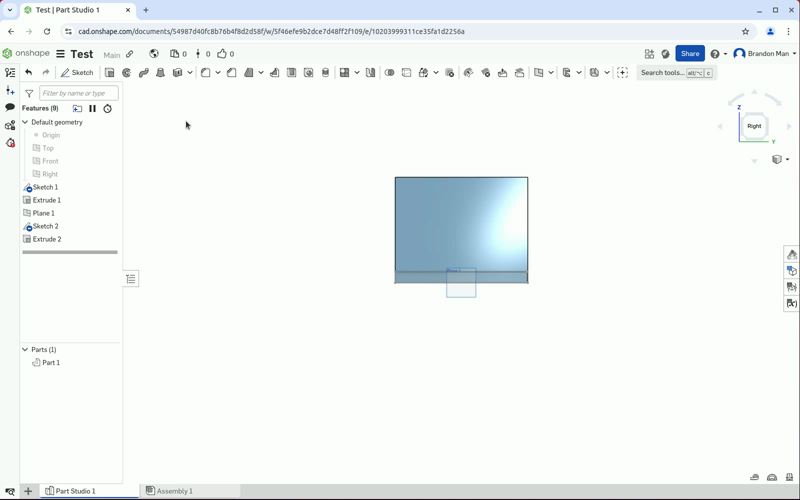
key(right, 2)
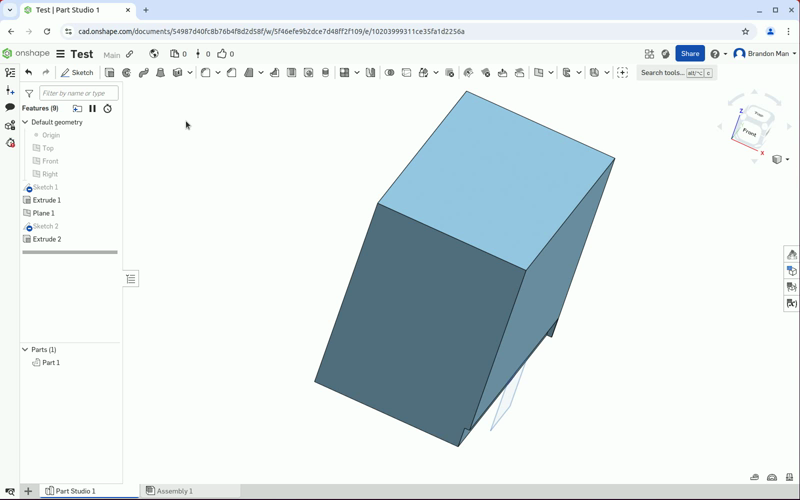
key(down, 2)
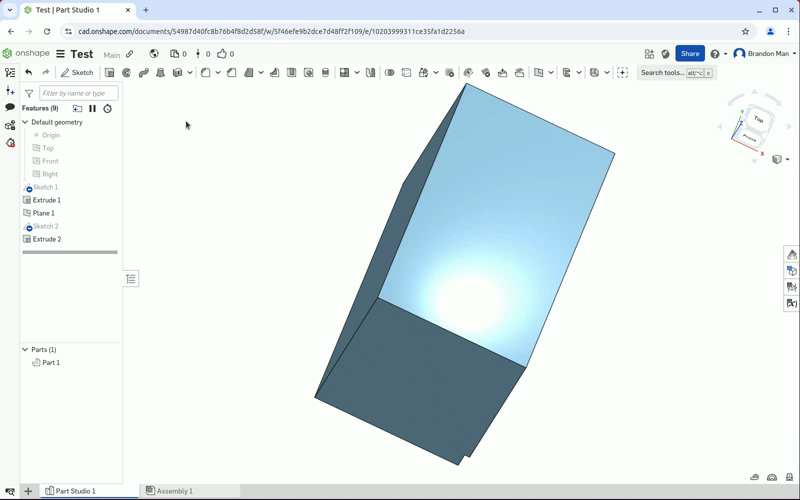
key(up, 2)
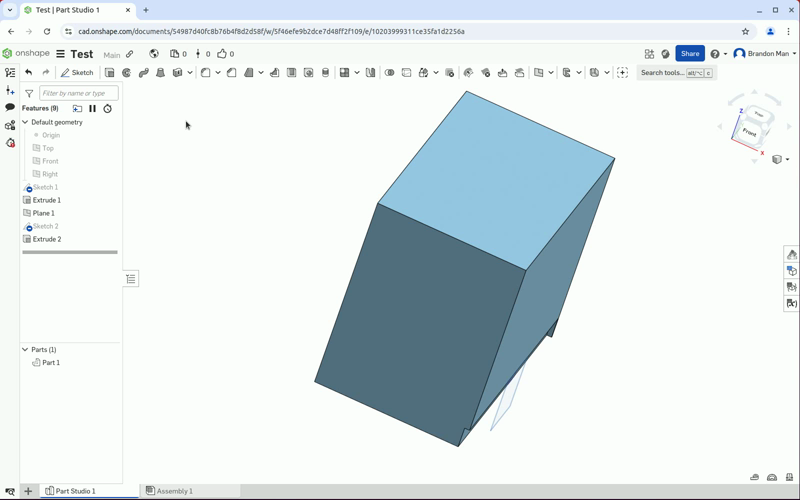
key(left, 2)
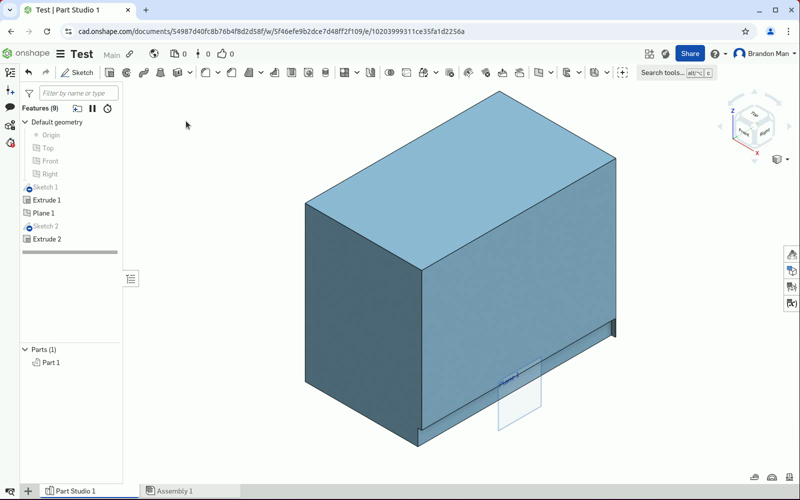
mouse_move(73, 189)
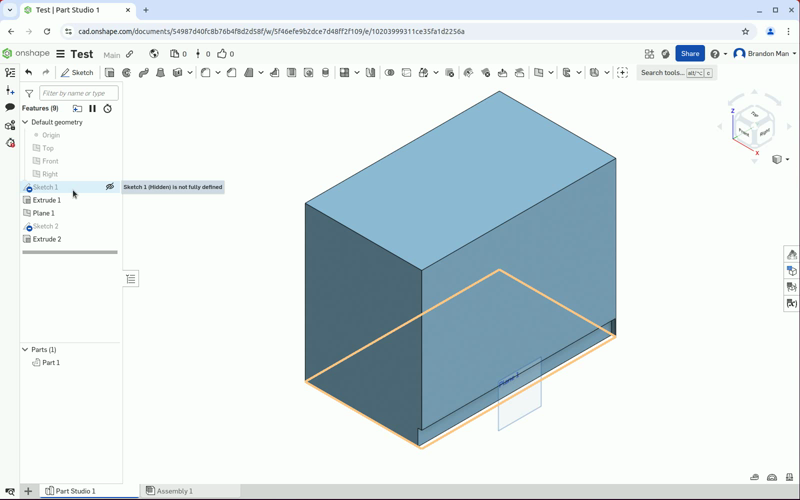
click(73, 189)